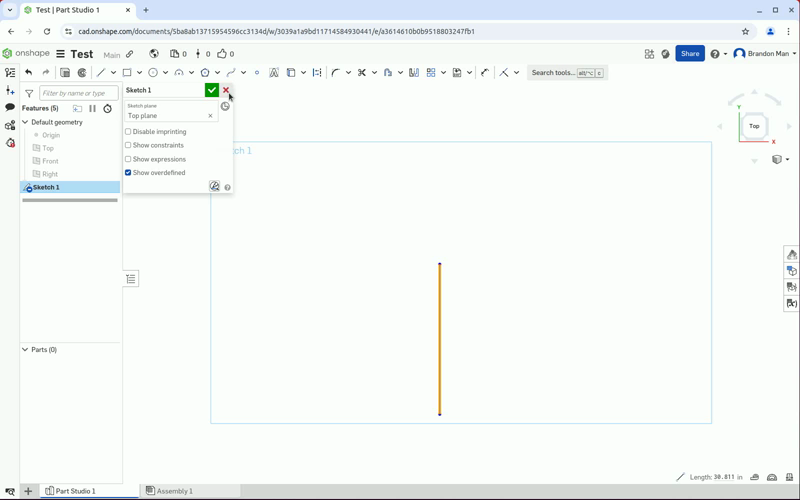
key(shift+h)
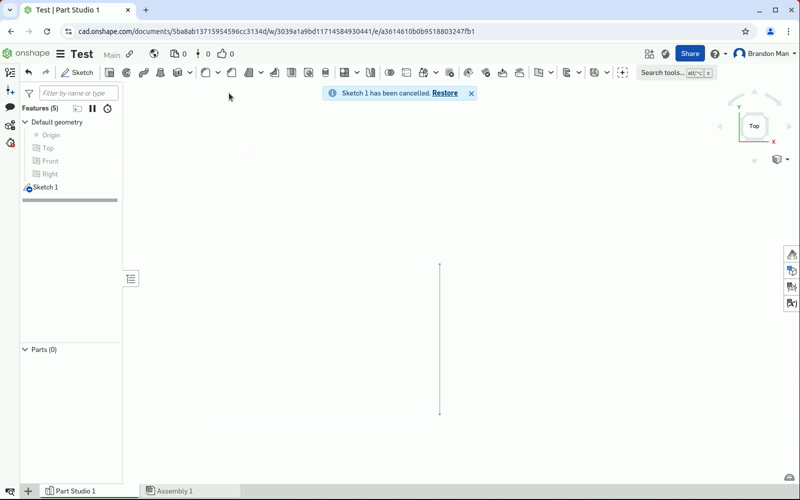
key(shift+s)
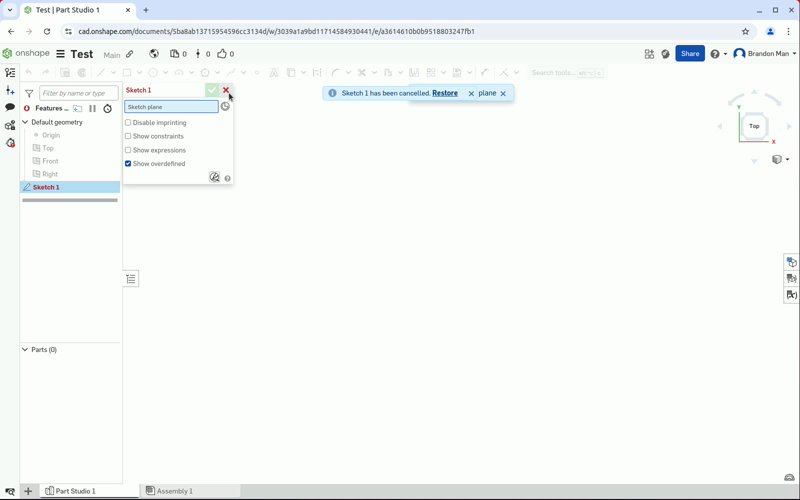
mouse_move(73, 150)
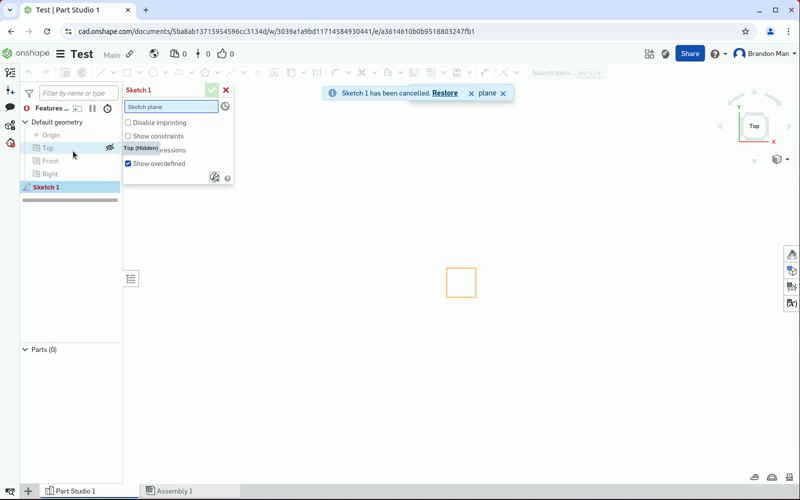
click(73, 150)
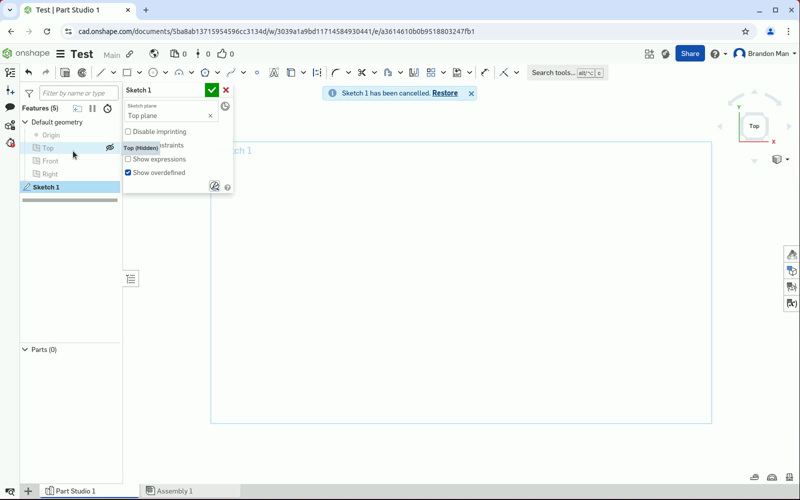
mouse_move(73, 352)
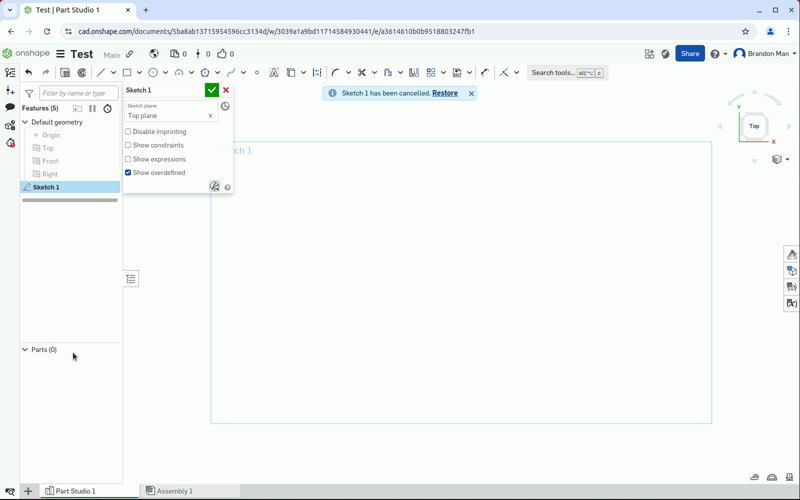
key(y)
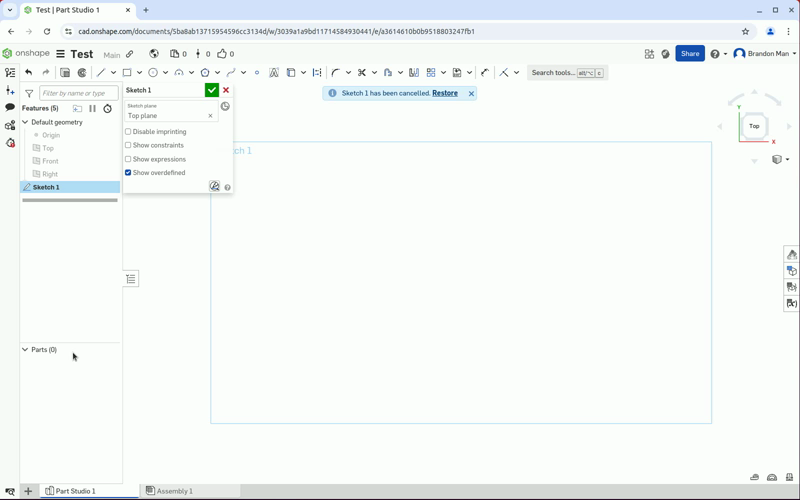
key(l)
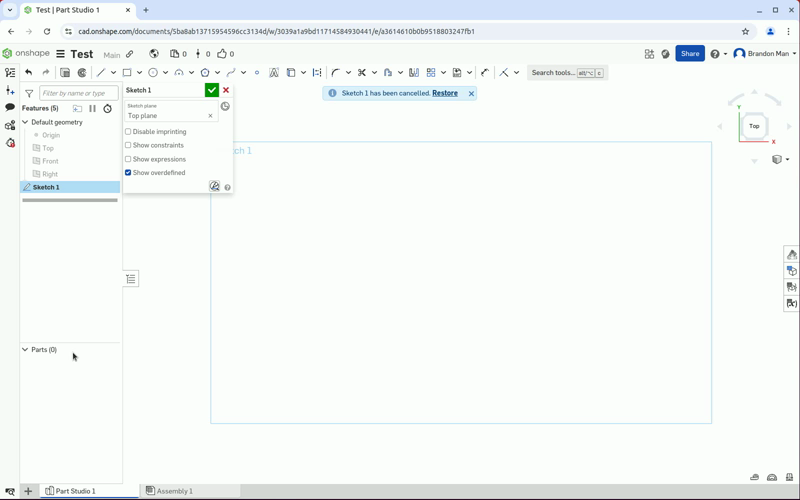
key_down(shift)
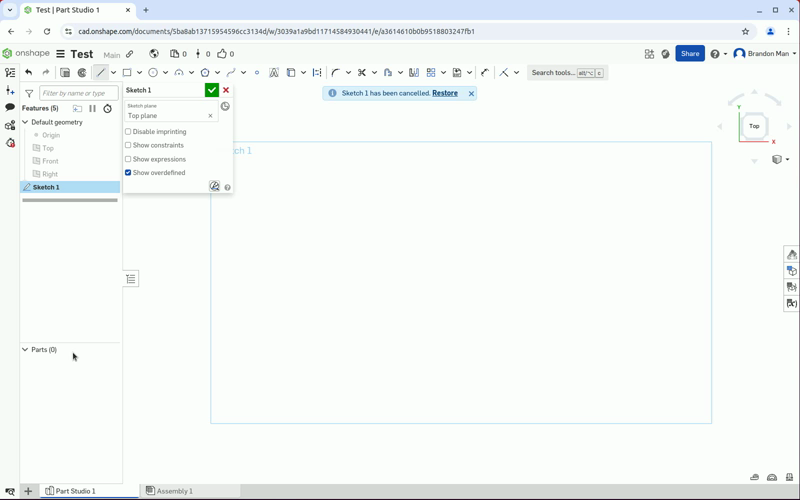
mouse_move(348, 351)
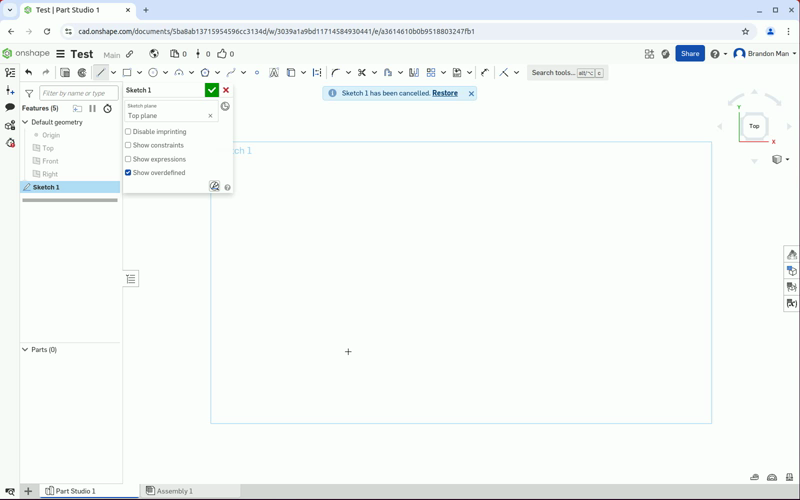
click(348, 351)
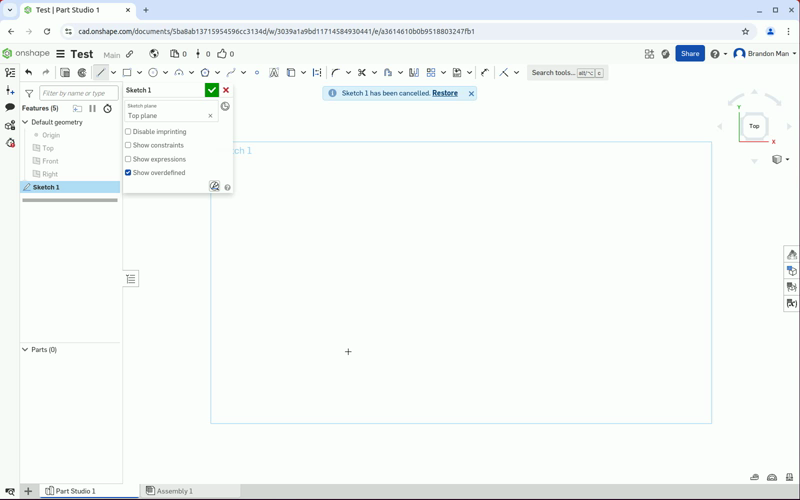
key_up(shift)
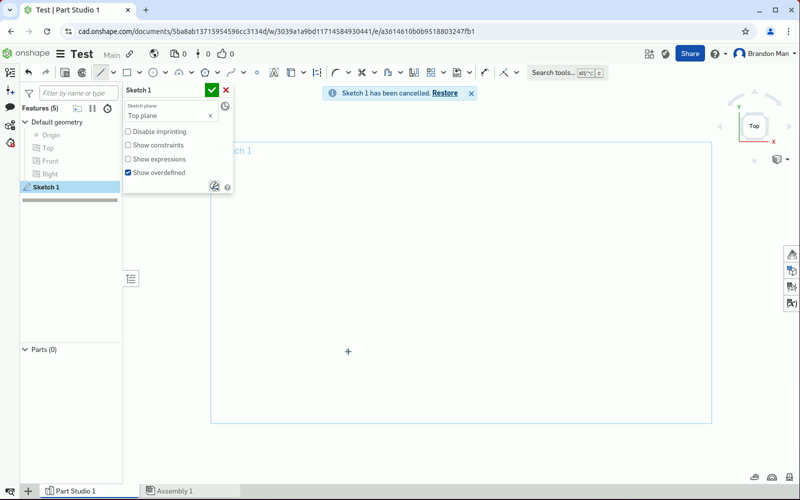
key_down(shift)
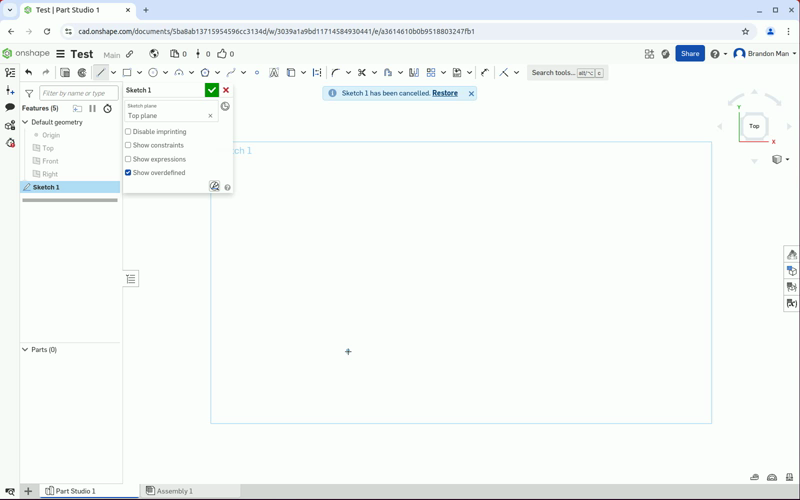
mouse_move(572, 351)
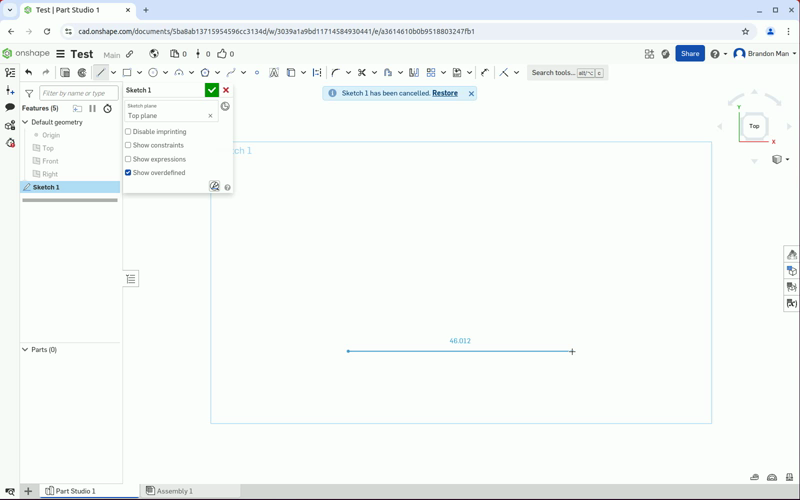
click(572, 351)
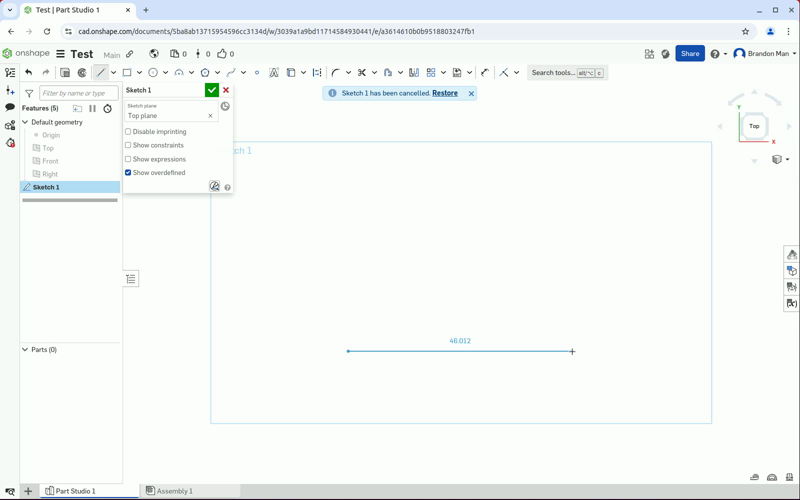
key_up(shift)
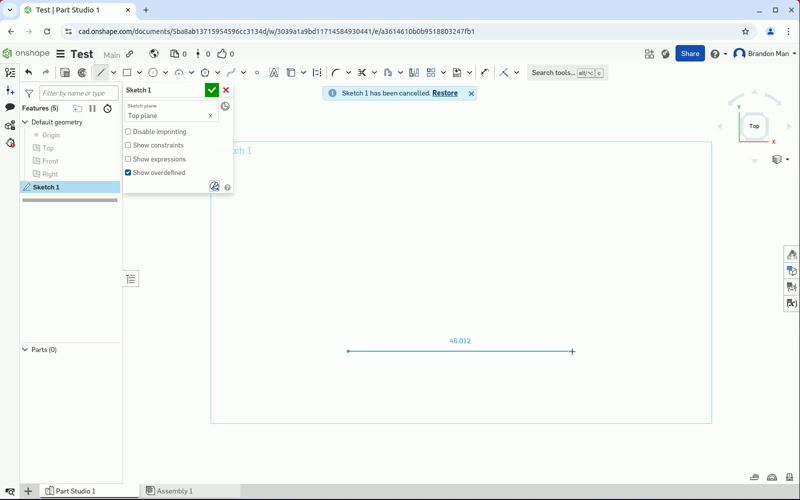
key_down(shift)
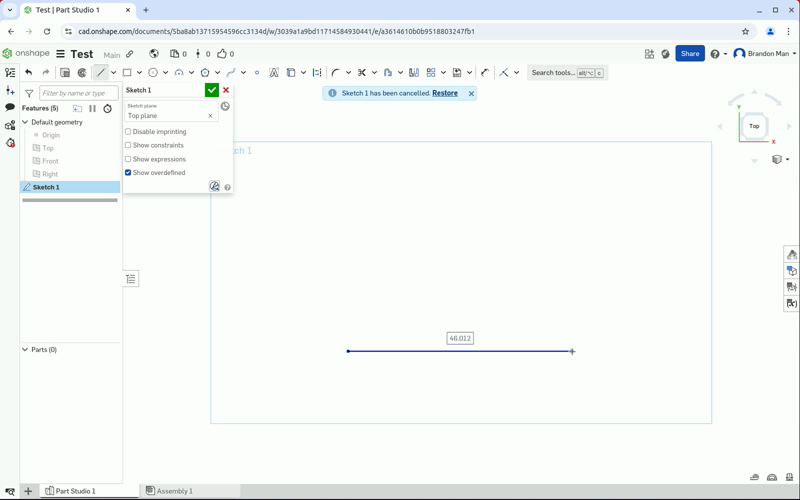
mouse_move(572, 216)
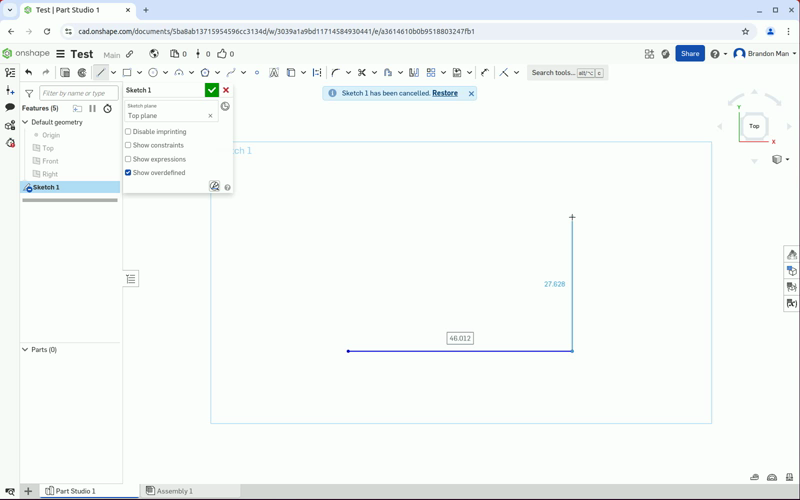
click(572, 216)
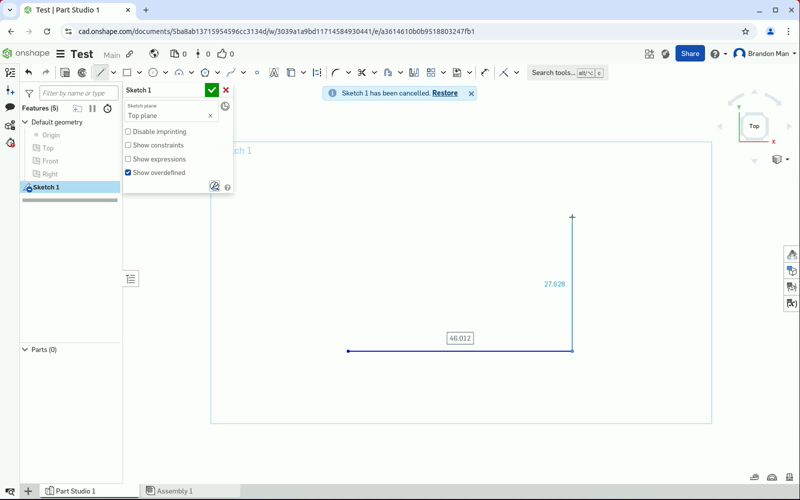
key_up(shift)
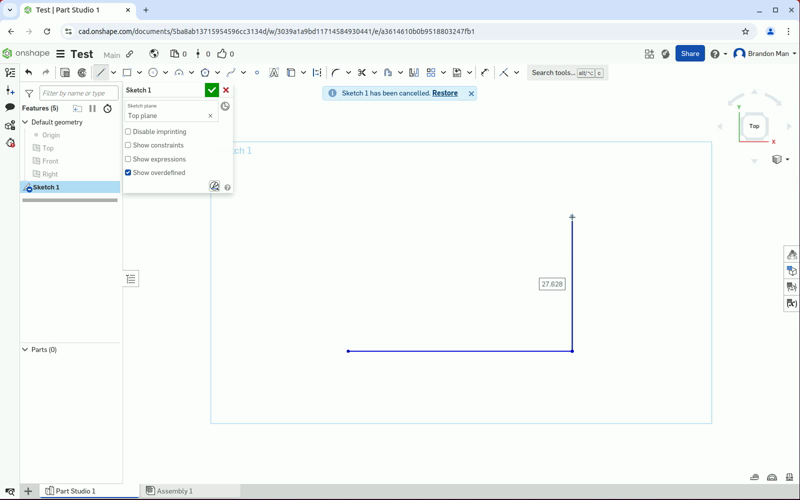
key_down(shift)
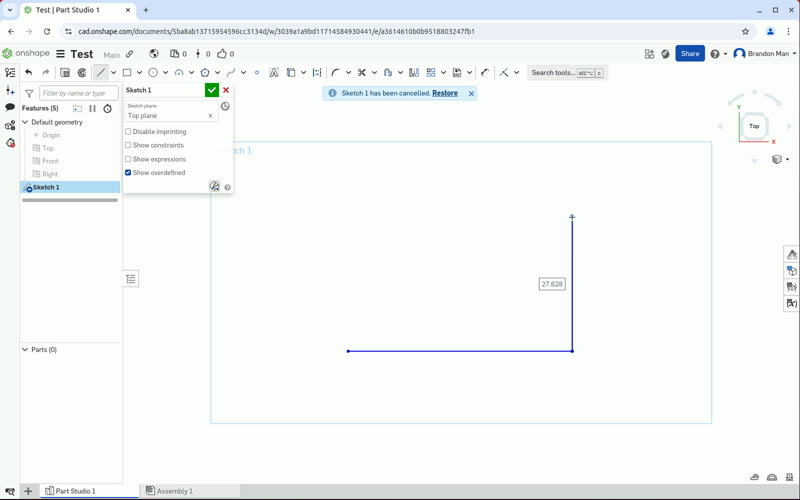
mouse_move(348, 216)
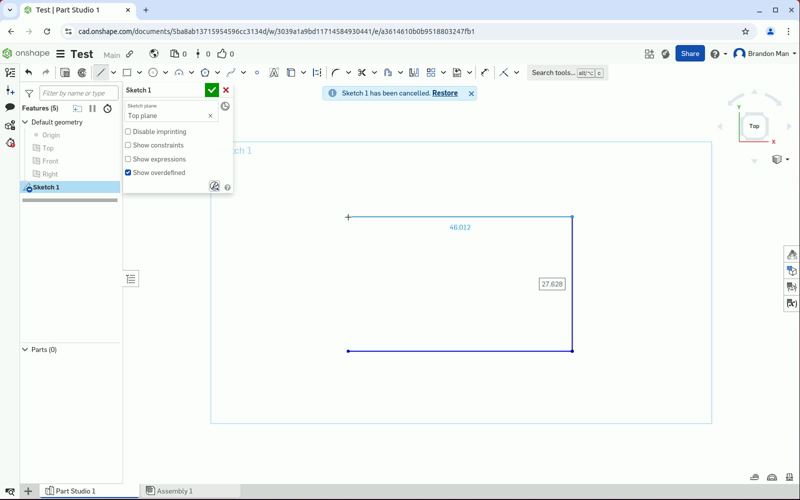
click(348, 216)
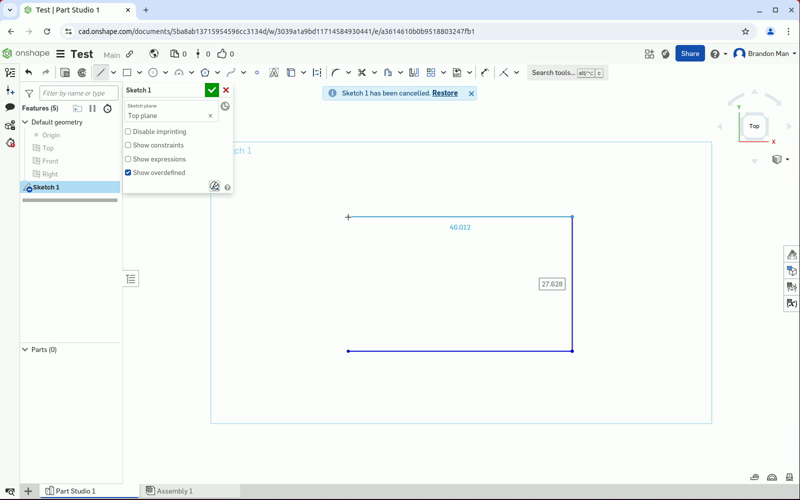
key_up(shift)
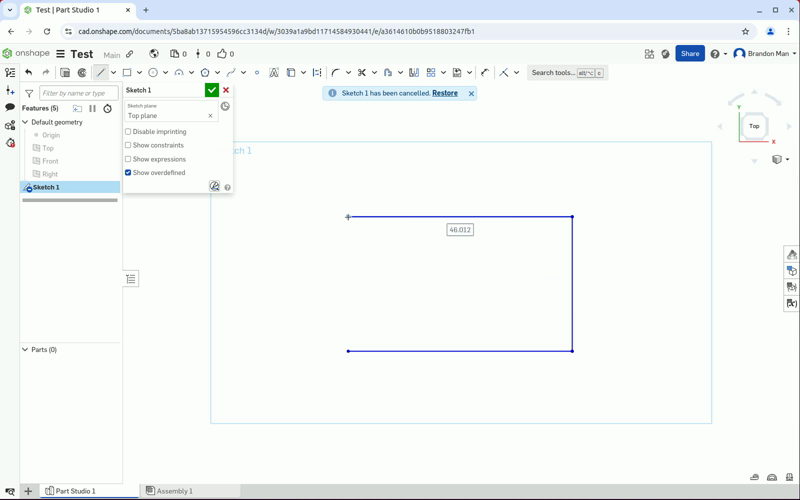
key_down(shift)
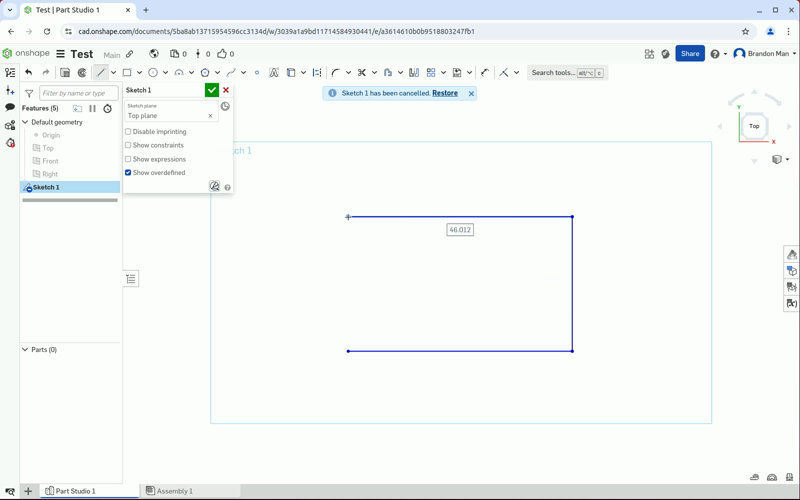
mouse_move(348, 351)
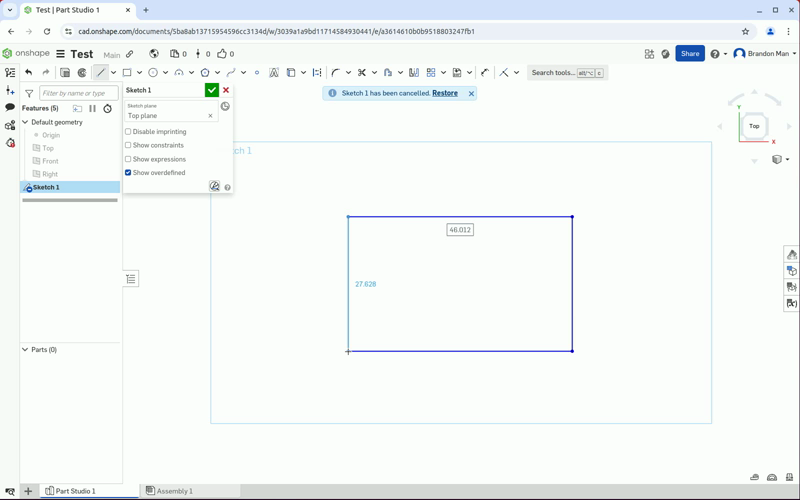
key_up(shift)
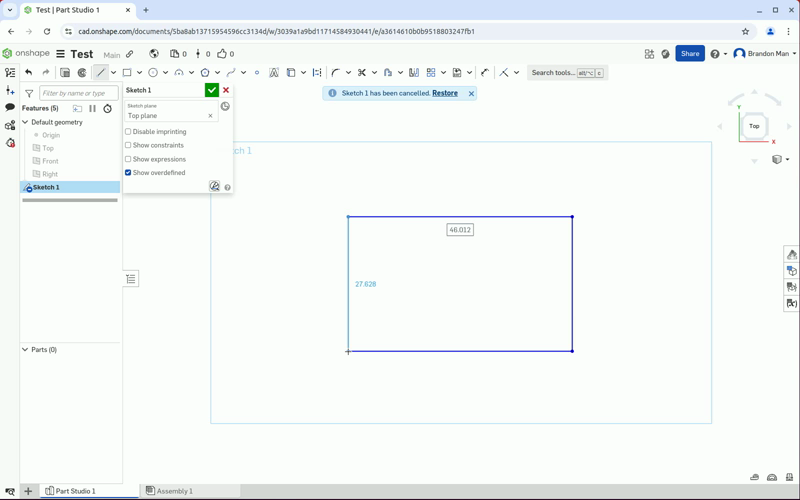
click(348, 351)
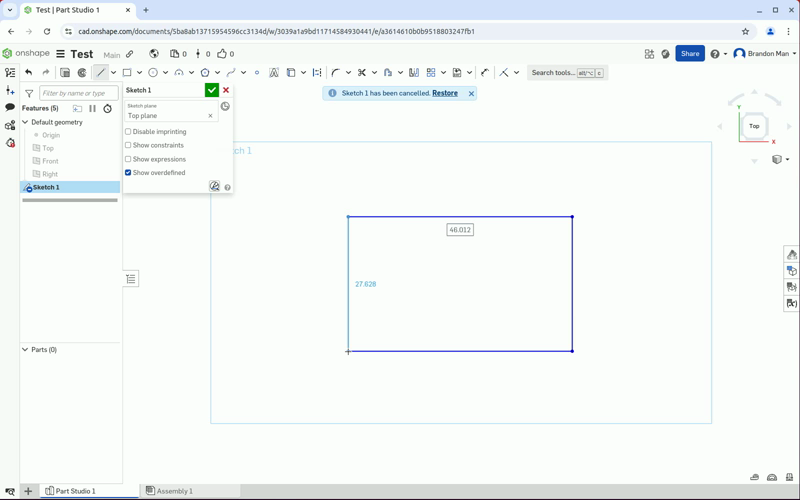
key(esc)
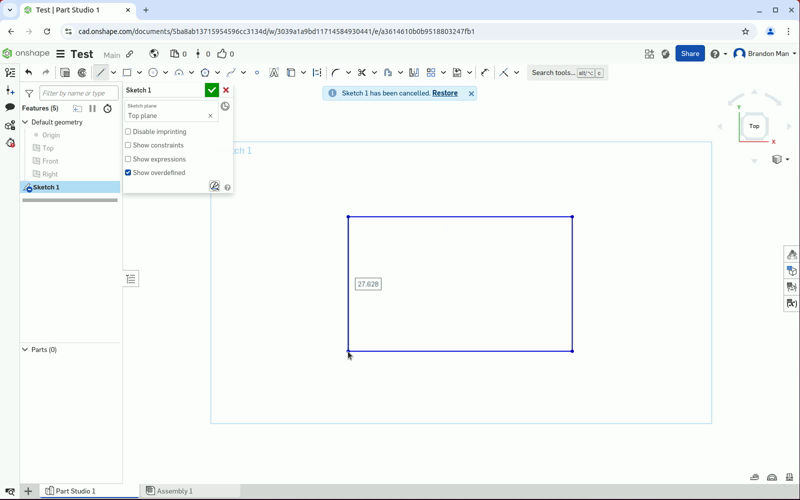
mouse_move(551, 270)
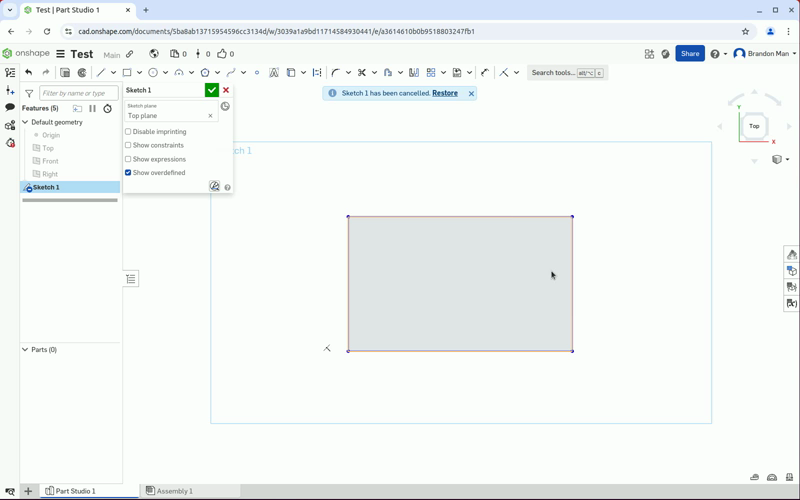
click(551, 270)
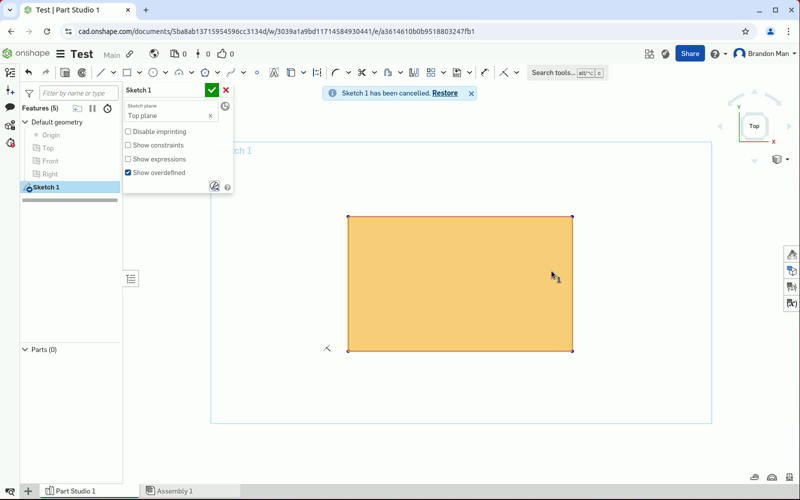
mouse_move(73, 352)
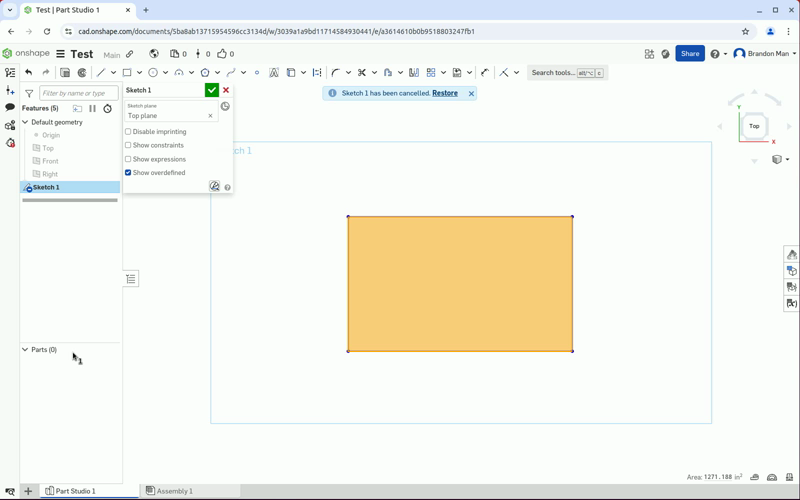
key(shift+y)
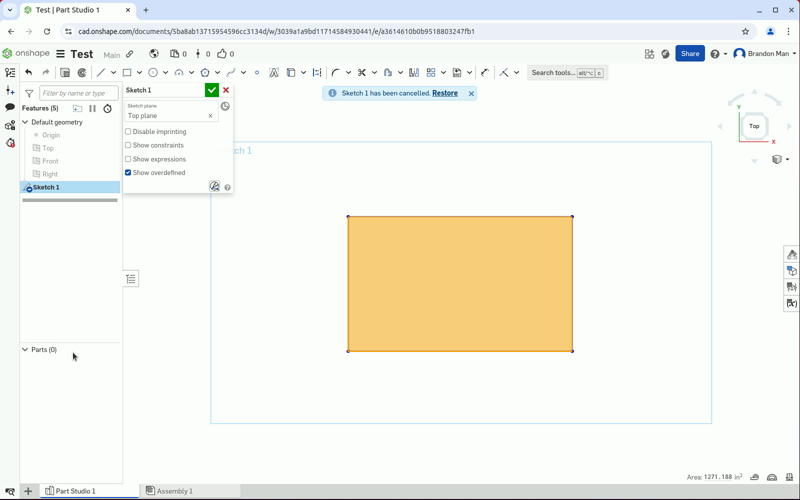
key(shift+e)
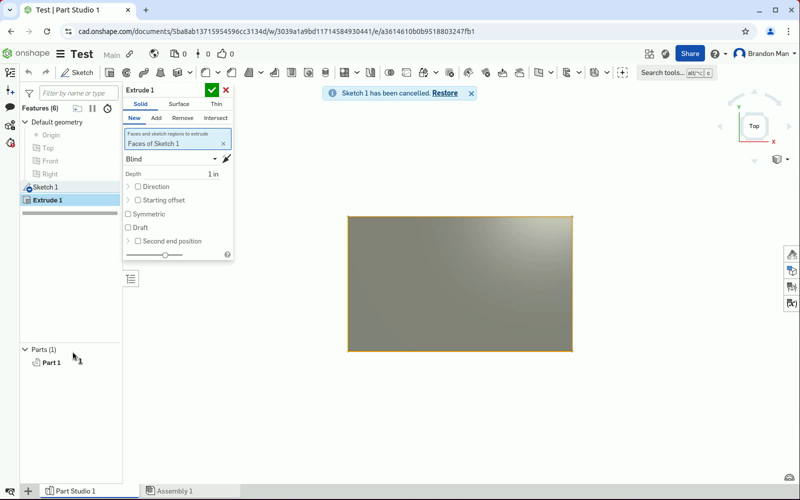
mouse_move(143, 106)
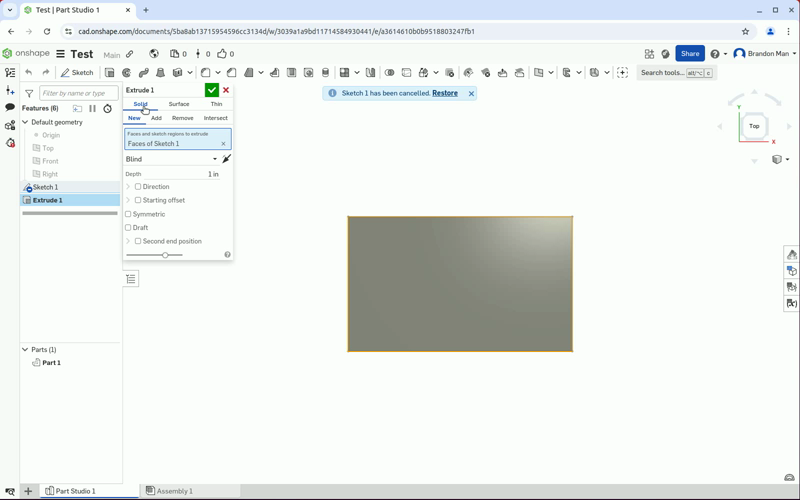
click(143, 106)
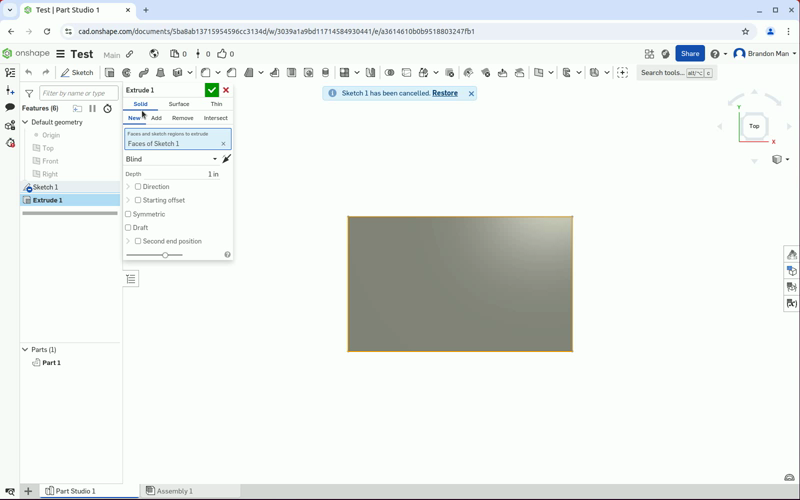
mouse_move(137, 120)
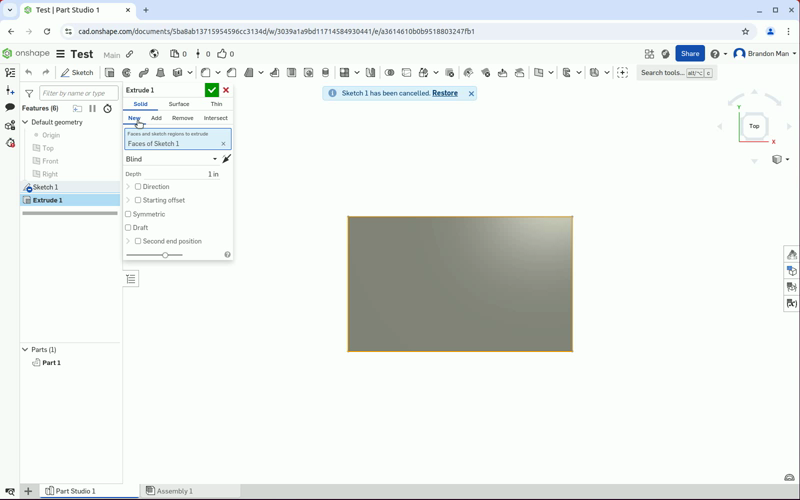
click(137, 120)
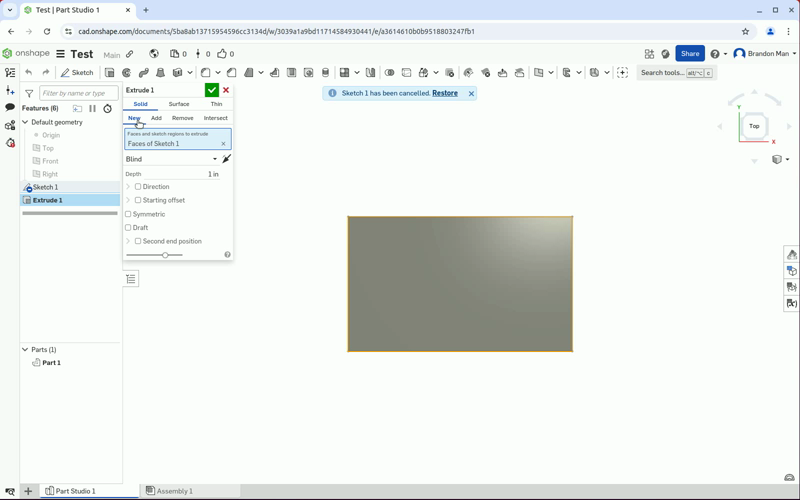
key(tab, 4)
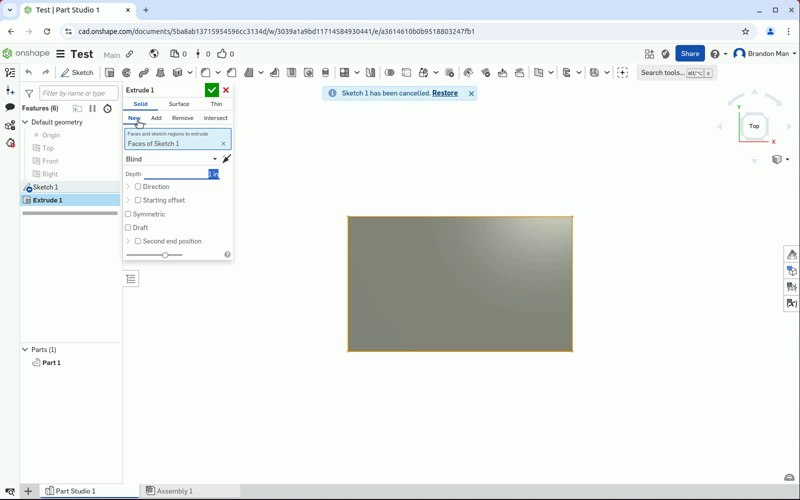
text(-1.926)
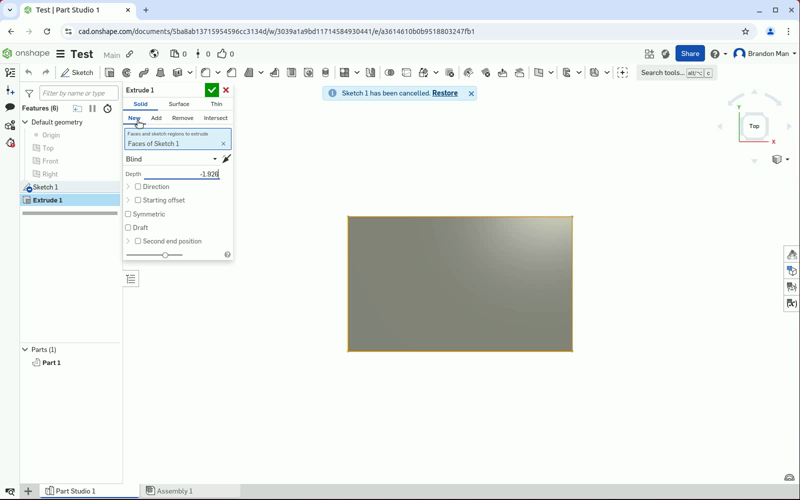
key(enter)
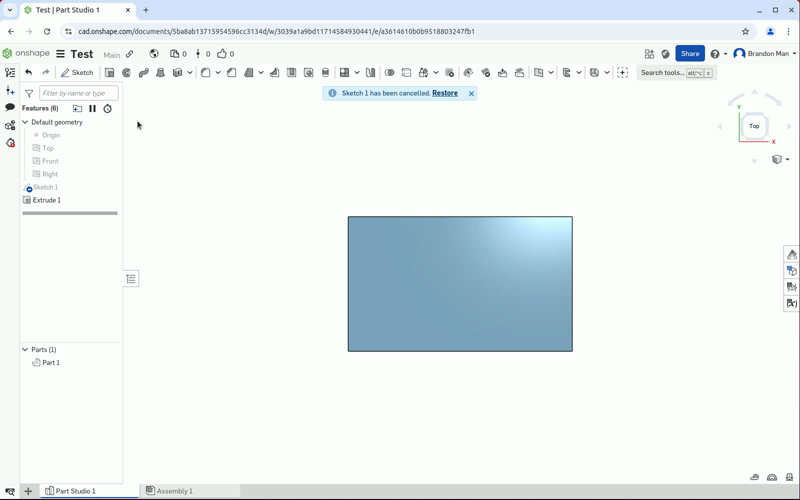
key(shift+h)
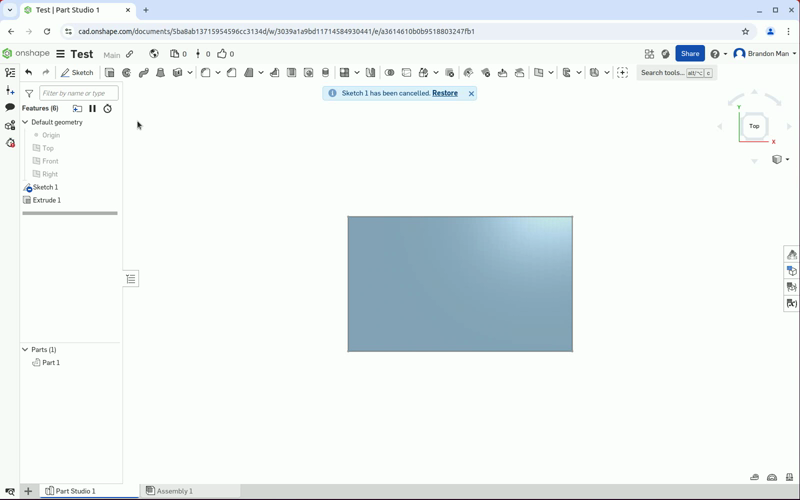
key(shift+h)
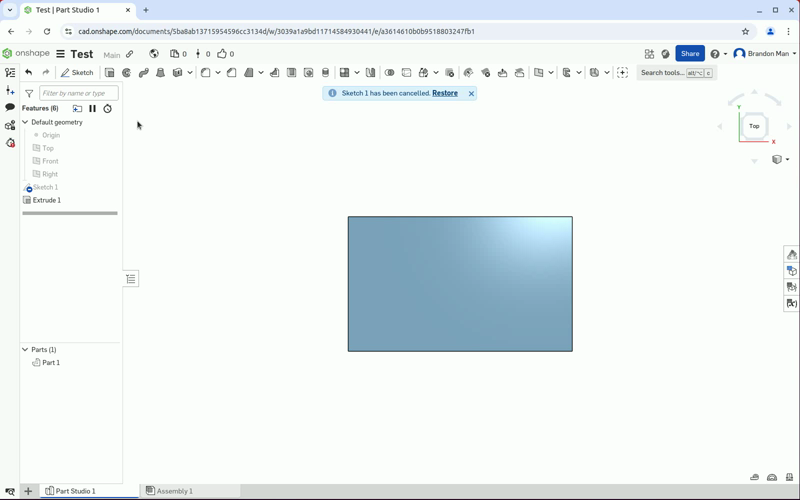
mouse_move(73, 189)
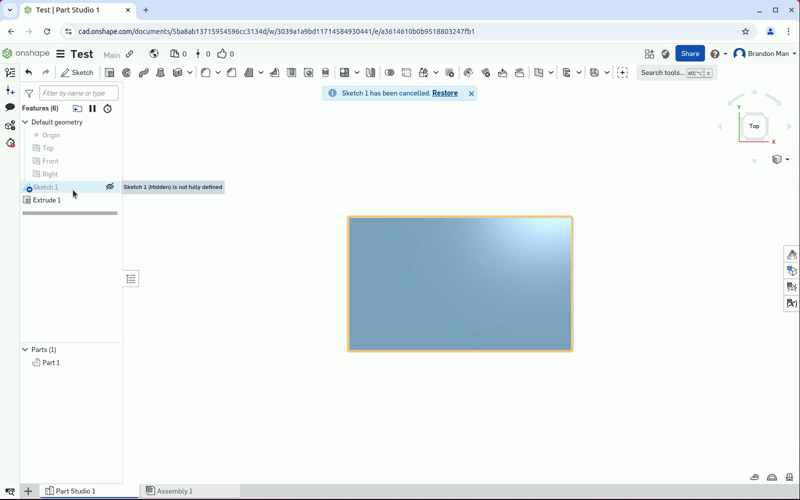
click(73, 189)
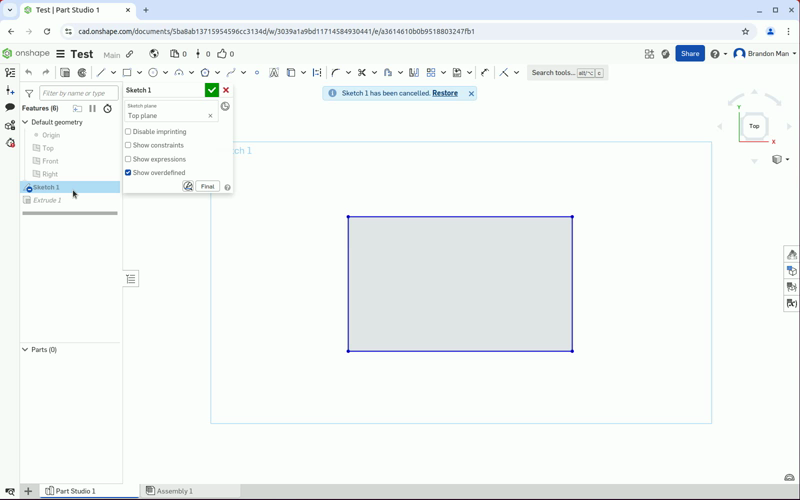
mouse_move(229, 92)
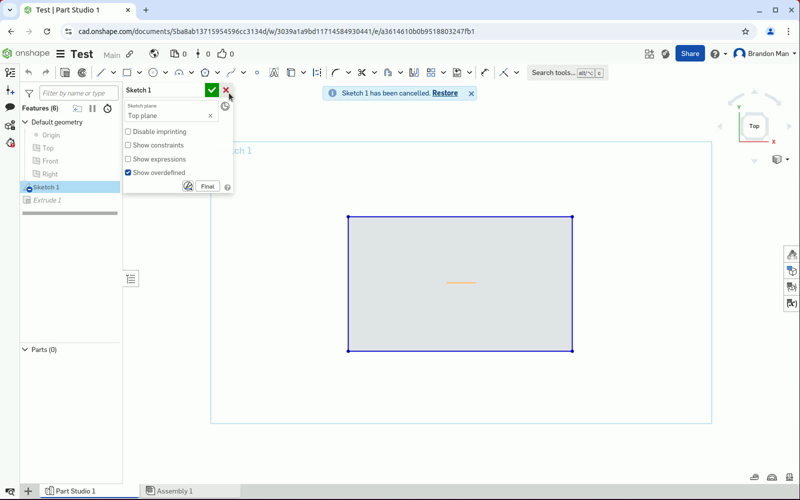
click(229, 92)
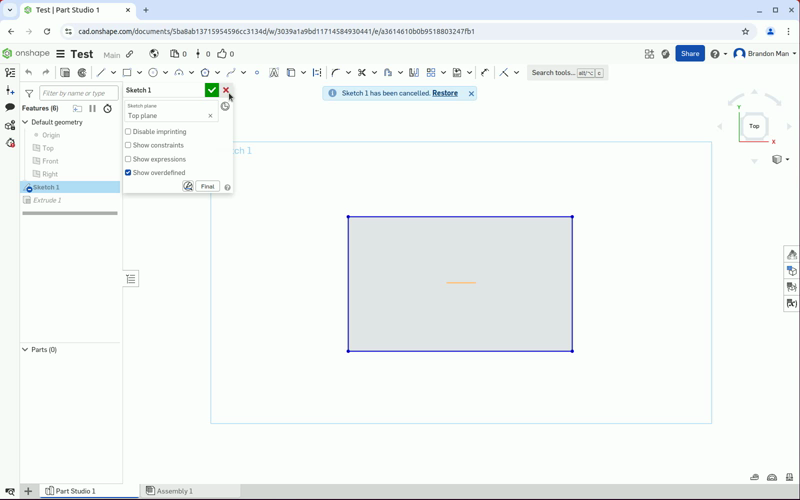
key(shift+s)
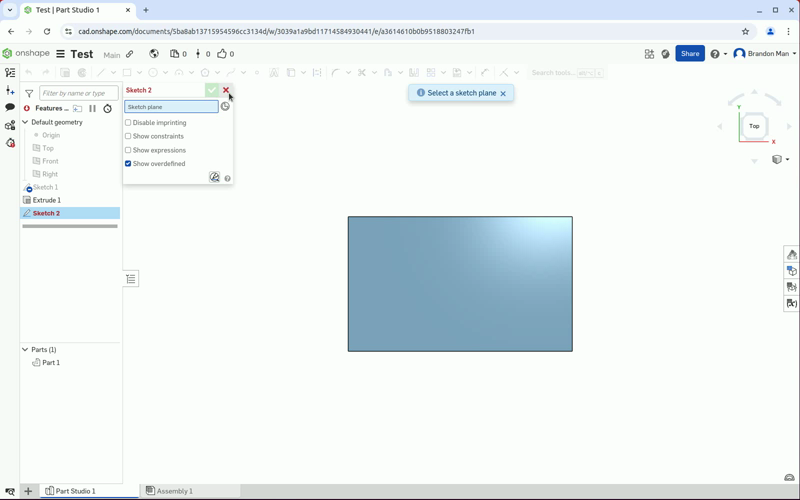
mouse_move(73, 150)
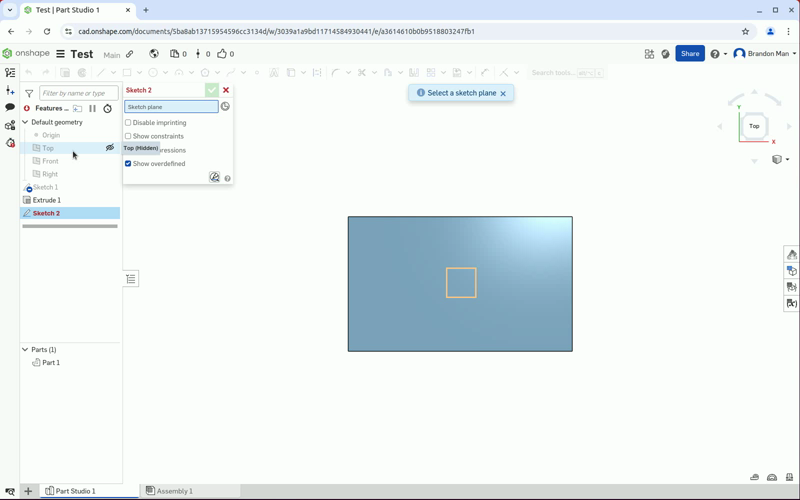
click(73, 150)
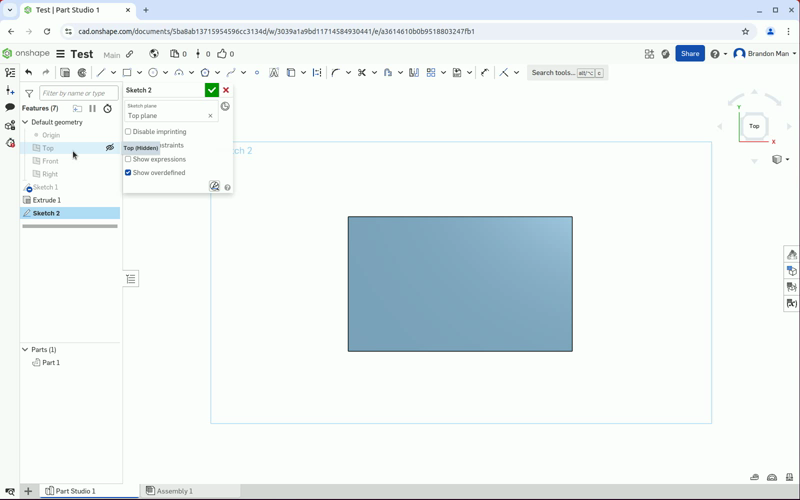
mouse_move(73, 352)
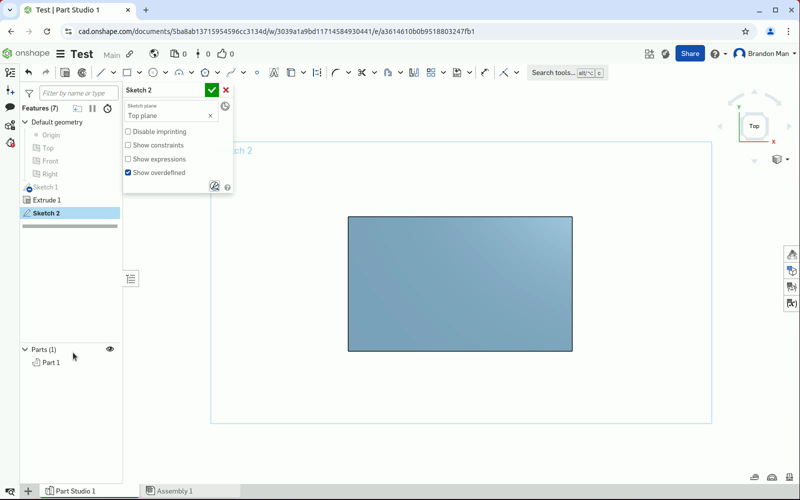
key(y)
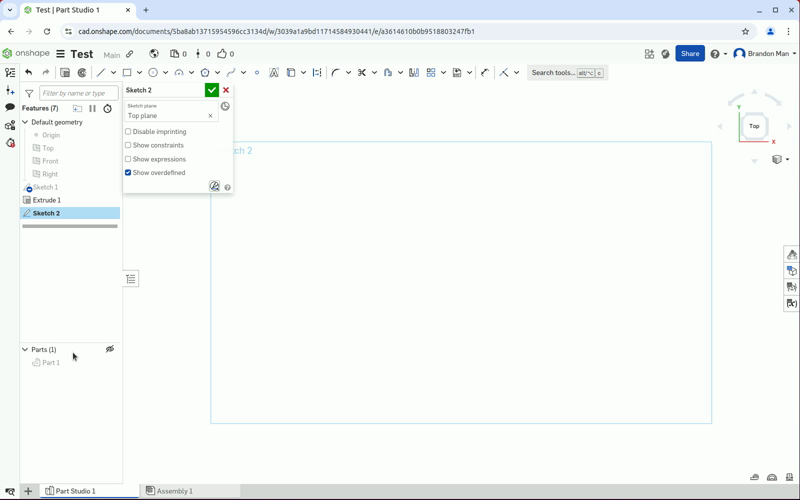
key(c)
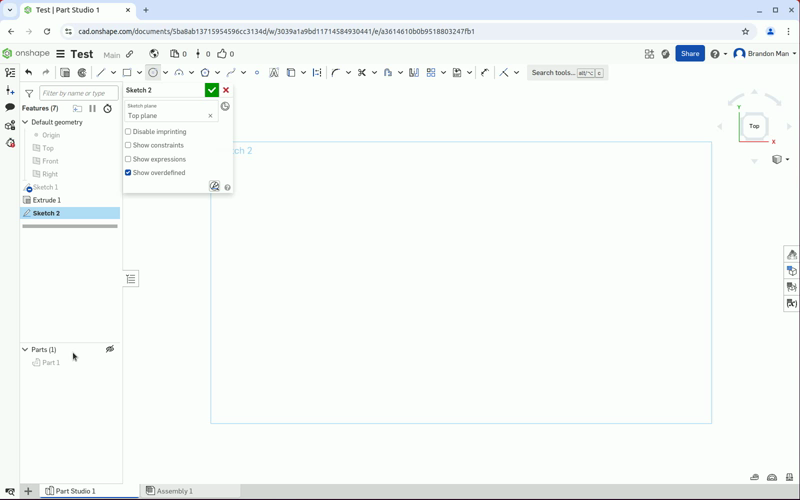
key_down(shift)
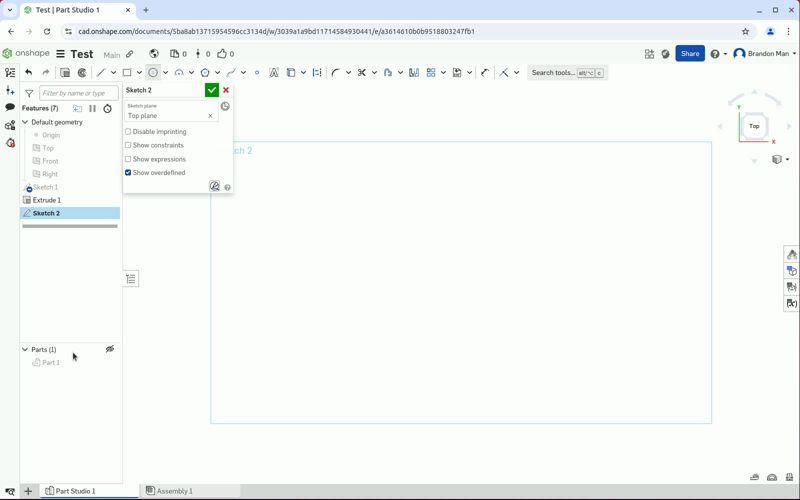
mouse_move(396, 251)
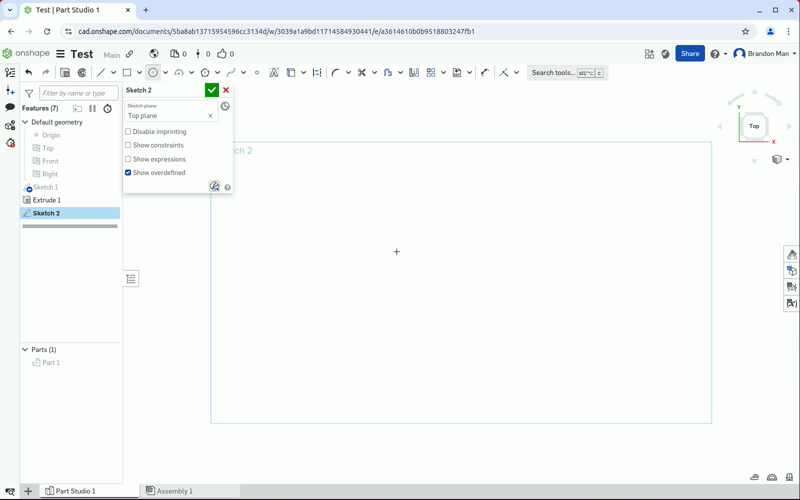
click(396, 251)
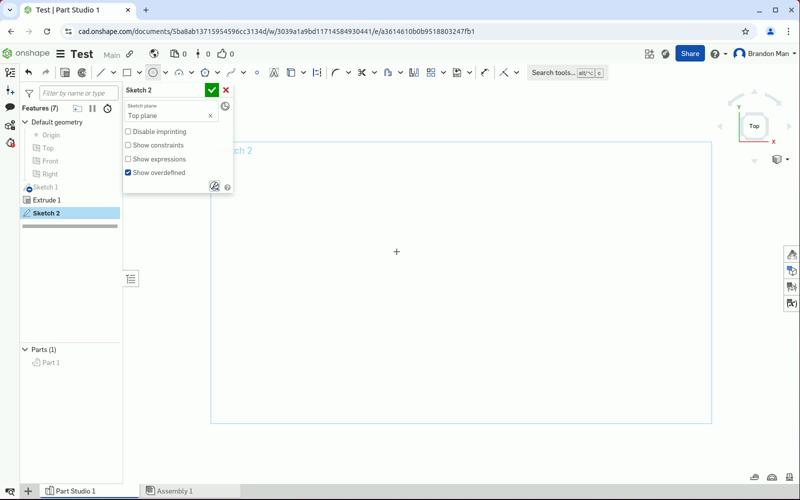
key_up(shift)
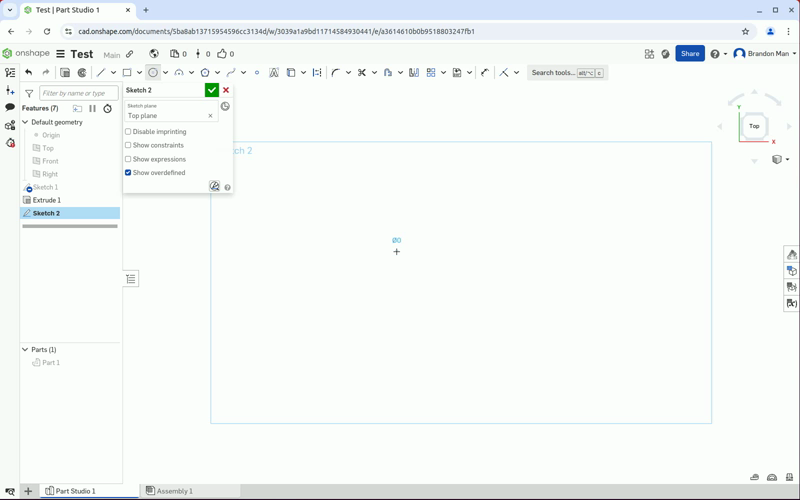
mouse_move(424, 251)
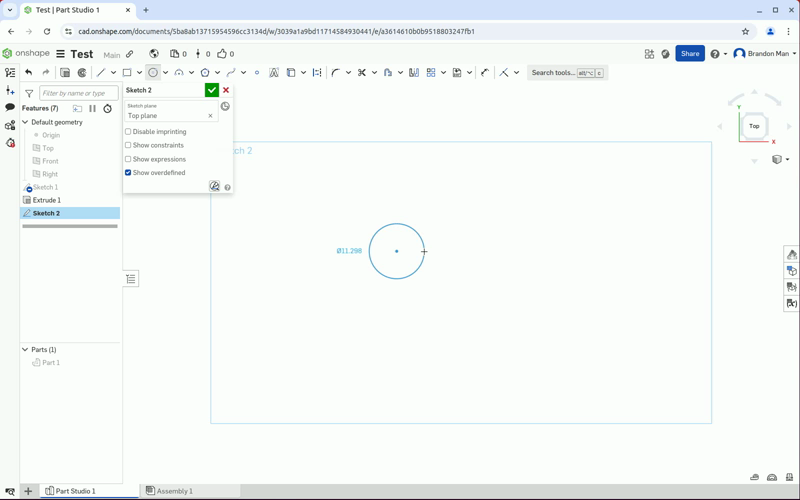
click(424, 251)
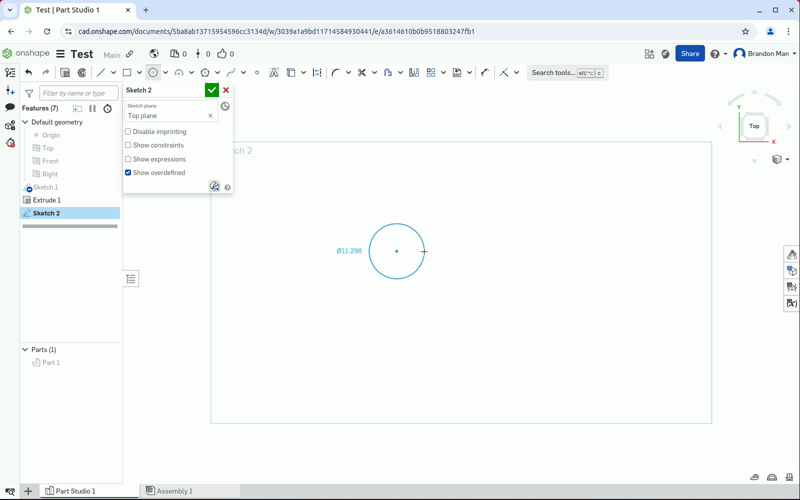
key(esc)
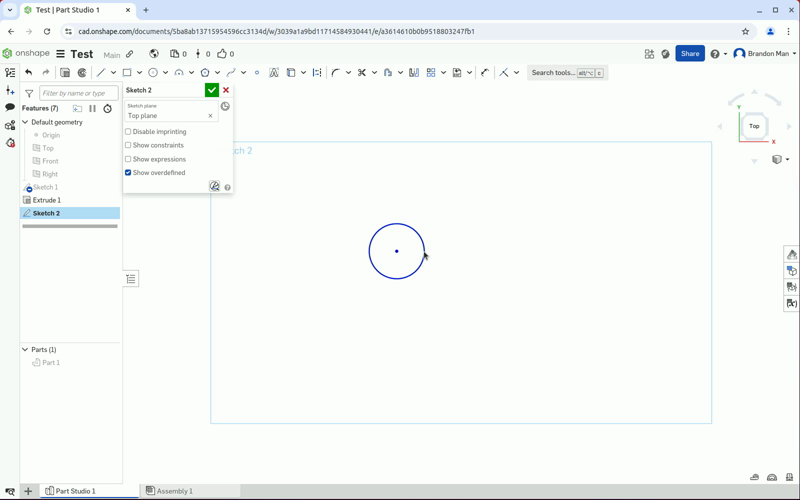
mouse_move(378, 253)
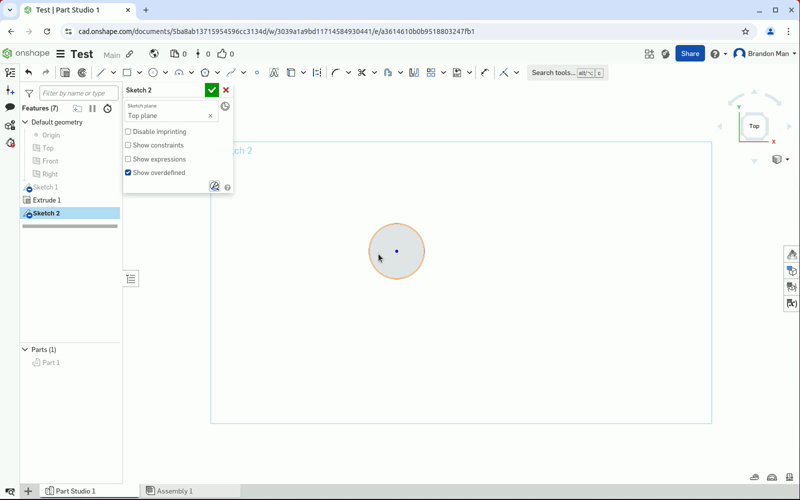
click(378, 253)
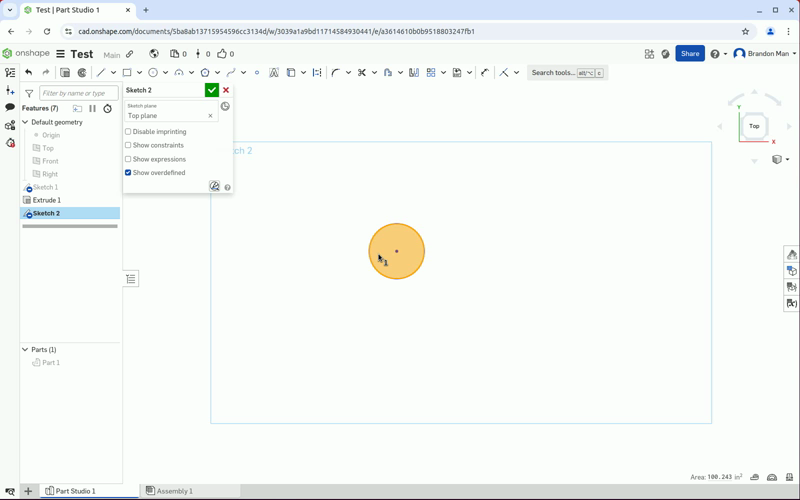
mouse_move(73, 352)
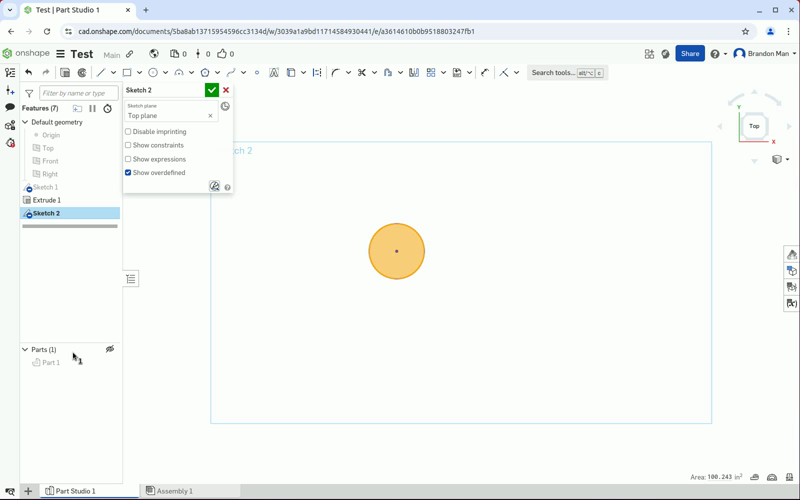
key(shift+y)
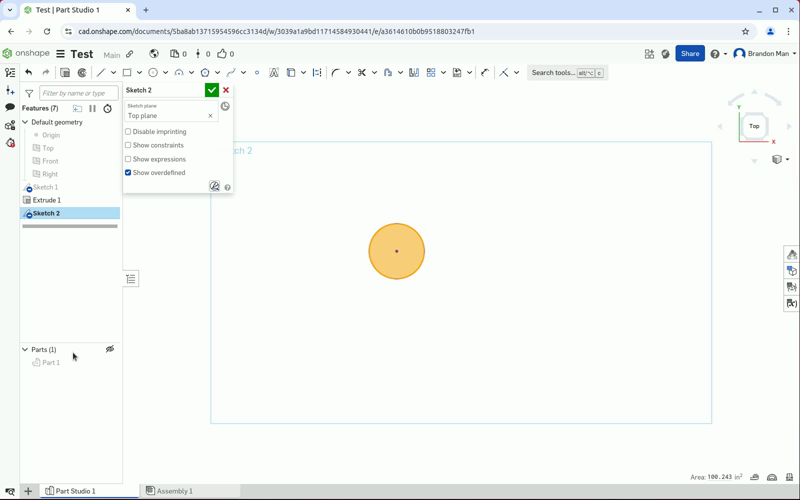
key(shift+e)
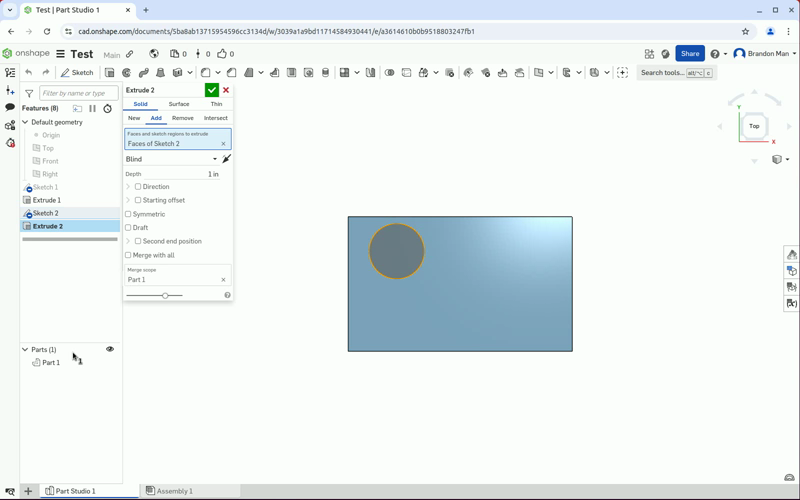
mouse_move(143, 106)
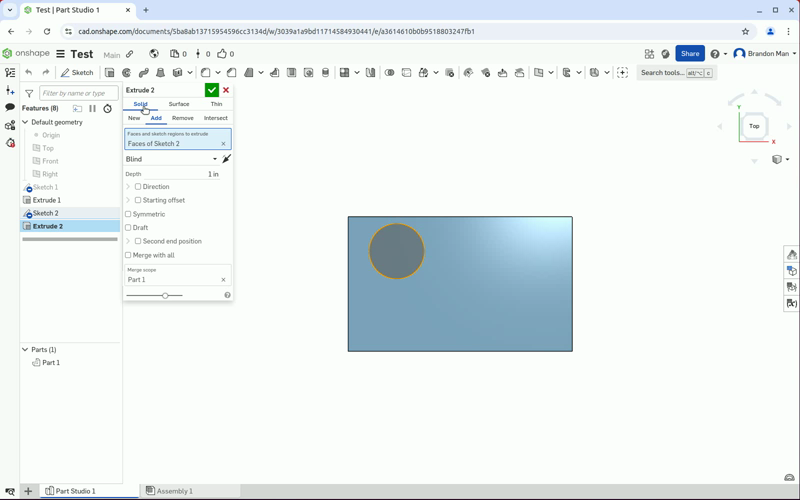
click(143, 106)
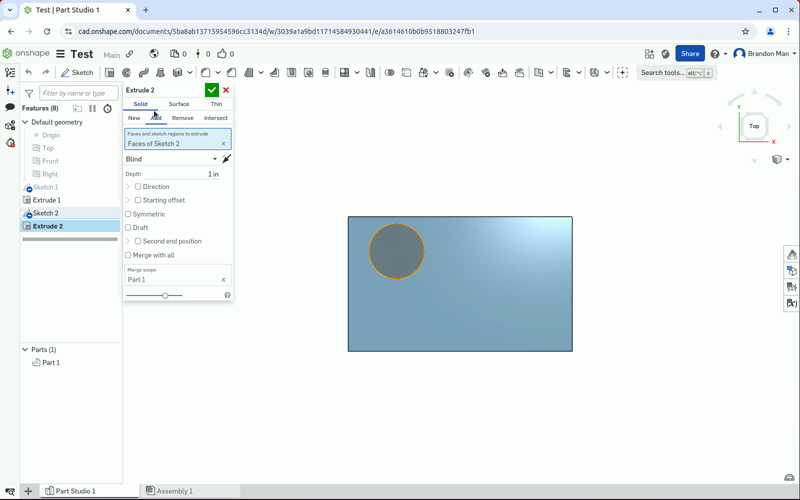
mouse_move(186, 120)
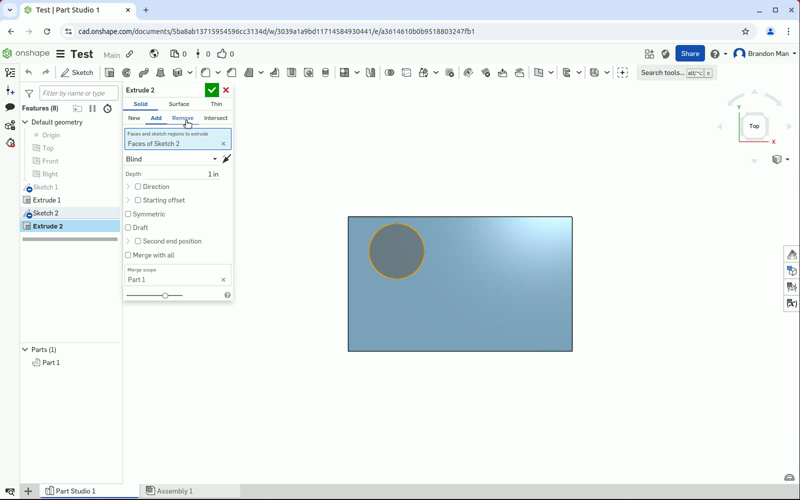
click(186, 120)
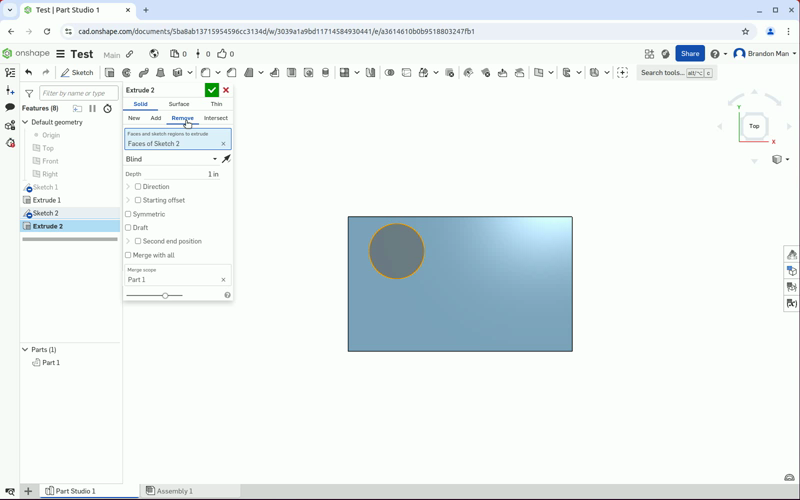
key(tab, 4)
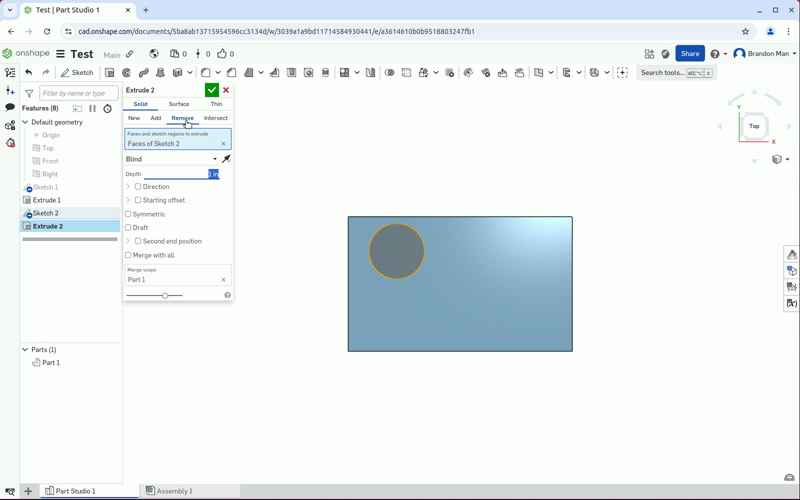
text(1.444)
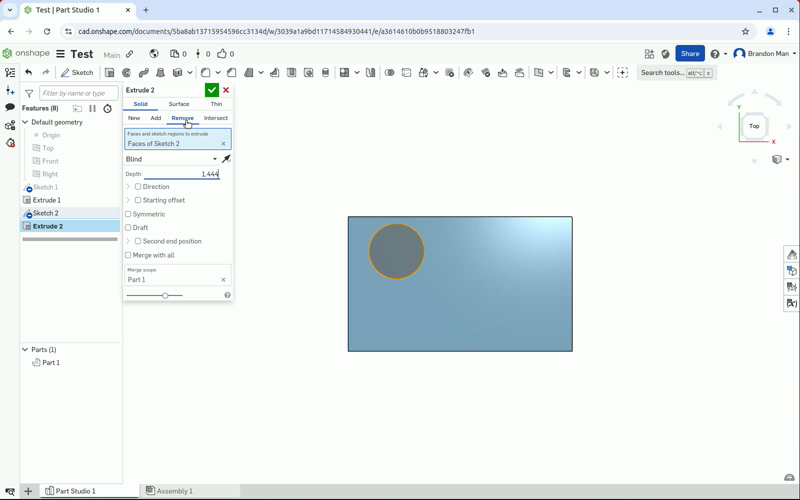
key(tab, 6)
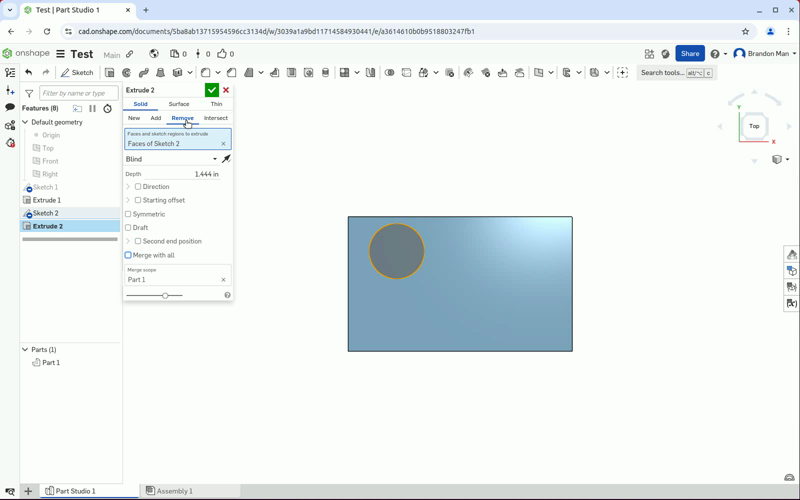
key(space)
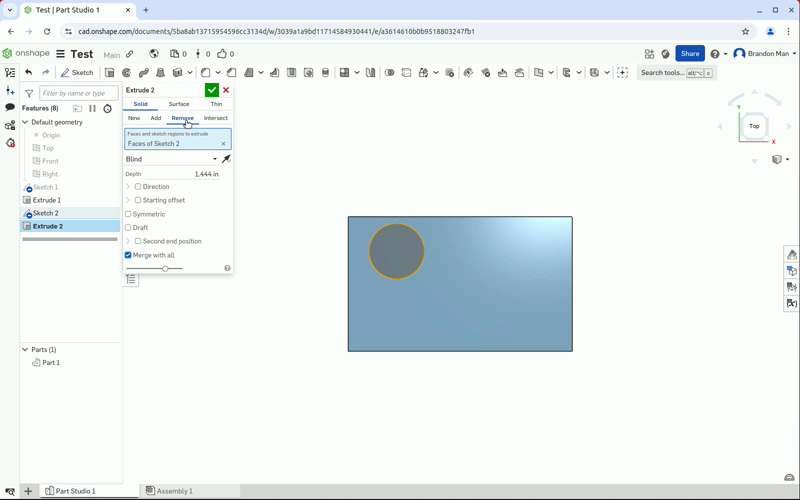
key(enter)
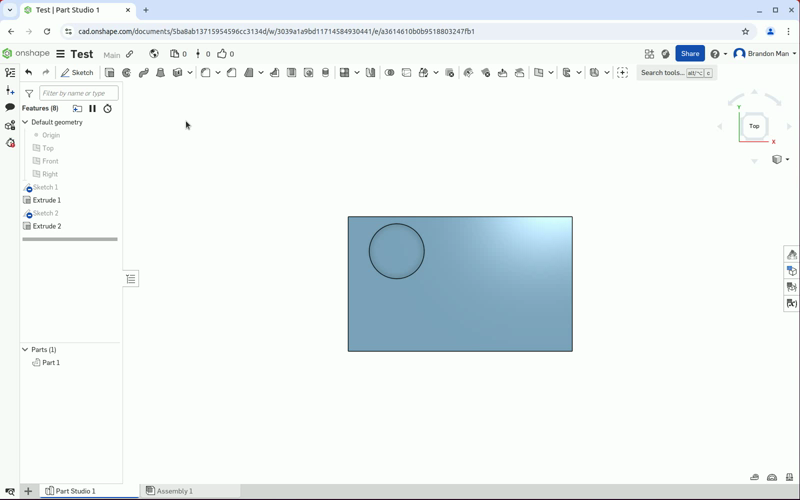
key(shift+h)
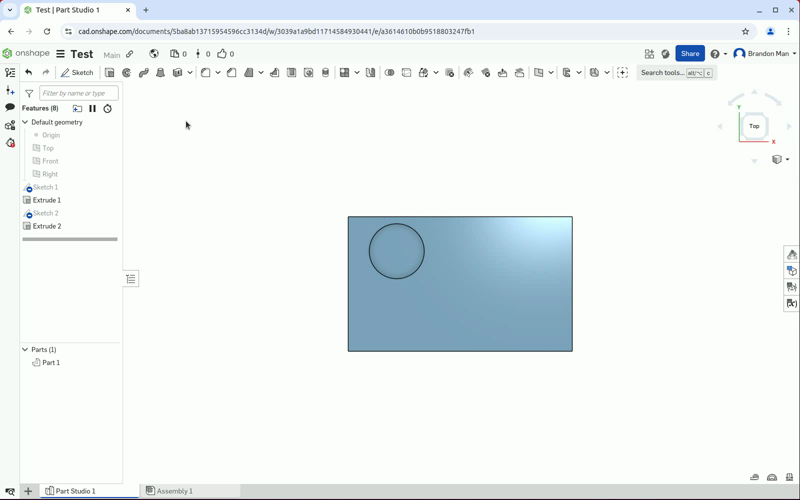
key(shift+h)
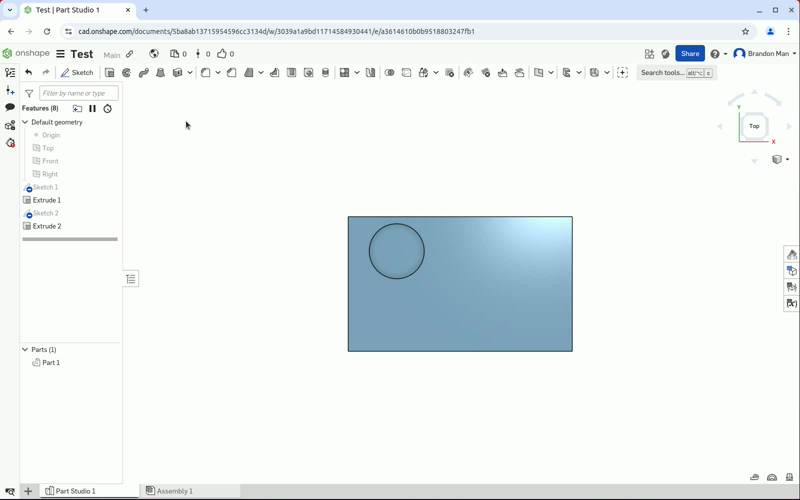
mouse_move(73, 189)
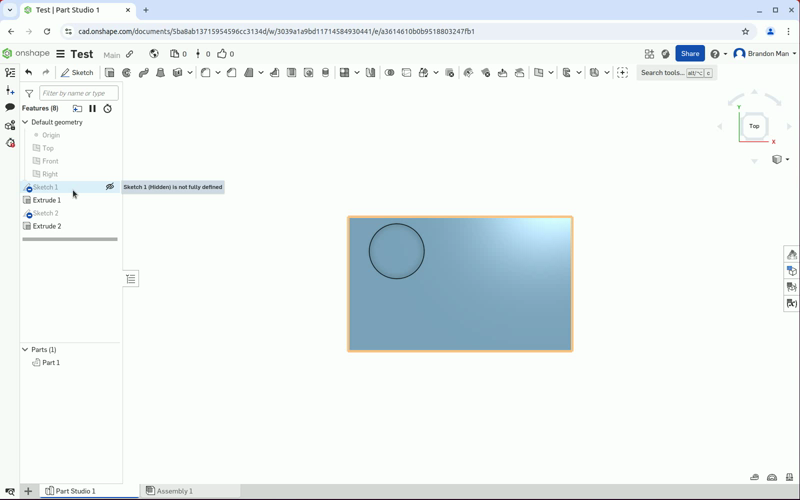
click(73, 189)
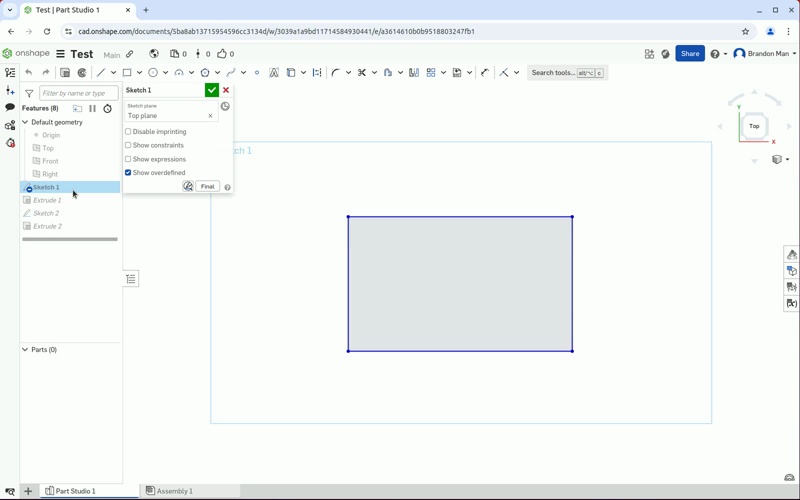
mouse_move(229, 92)
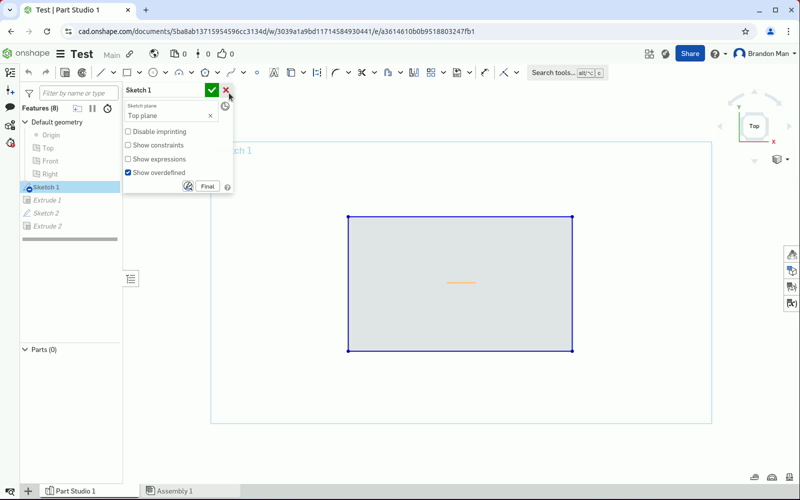
click(229, 92)
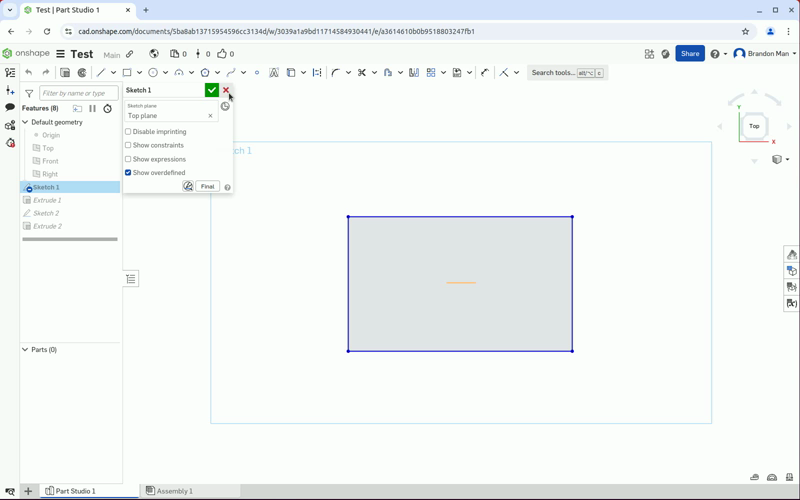
key(shift+s)
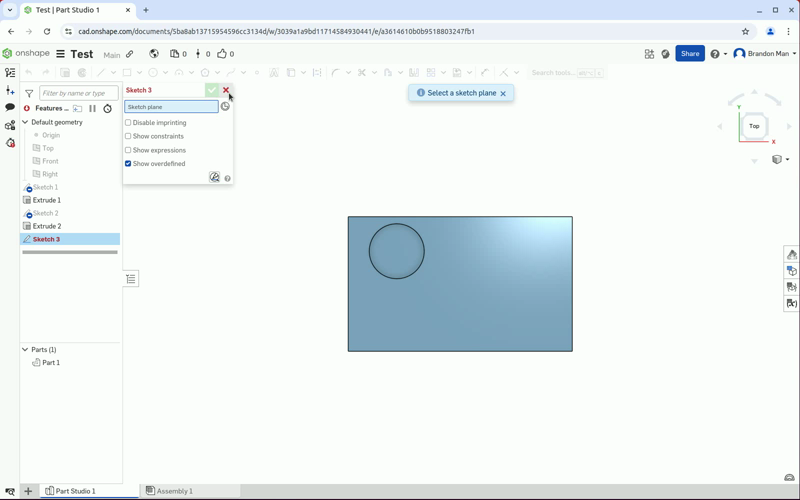
mouse_move(73, 150)
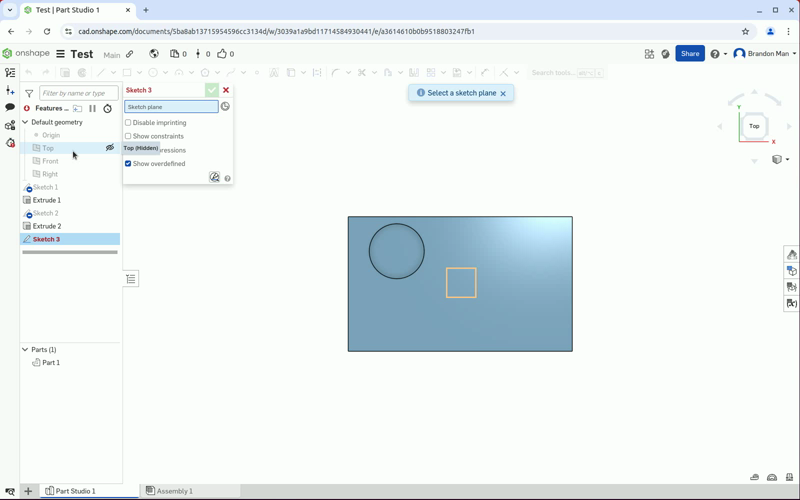
click(73, 150)
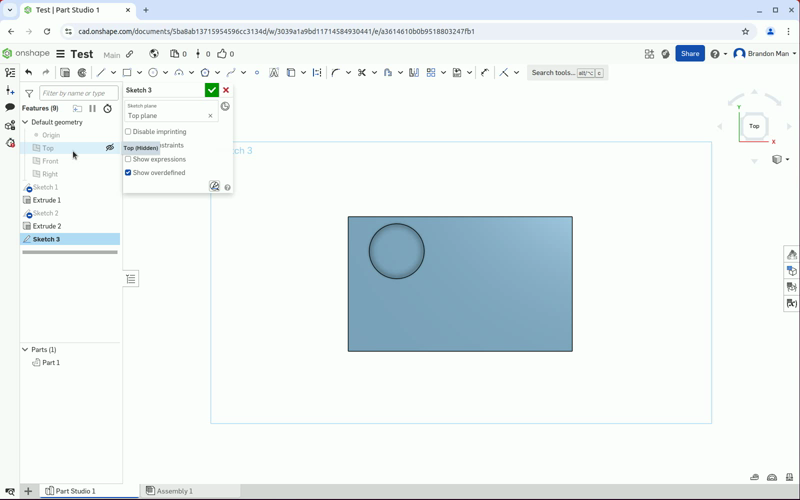
mouse_move(73, 352)
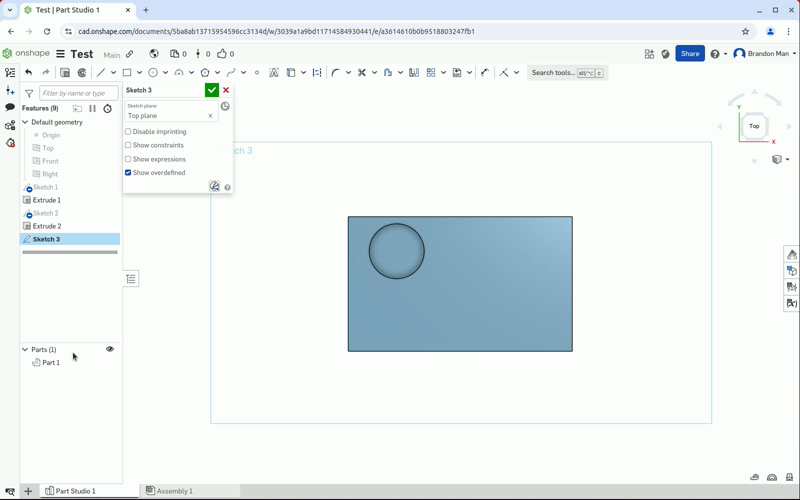
key(y)
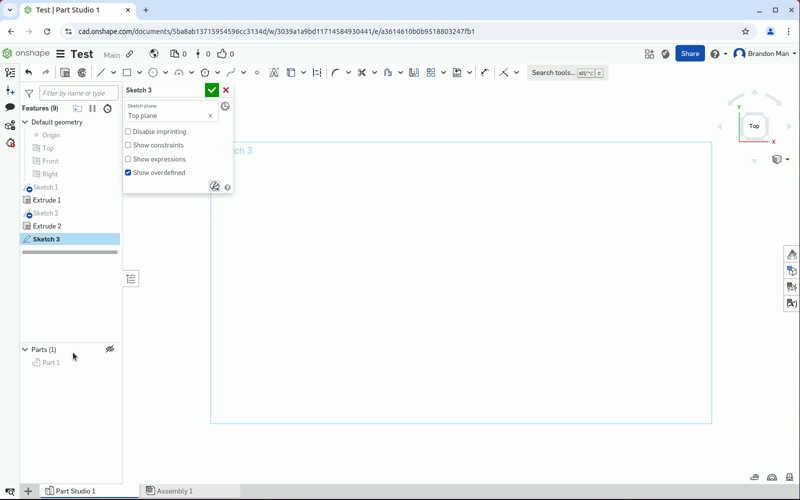
key(c)
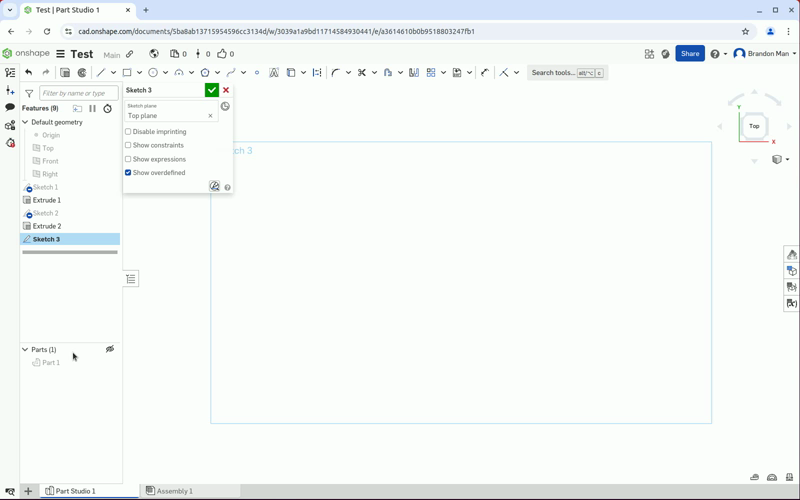
key_down(shift)
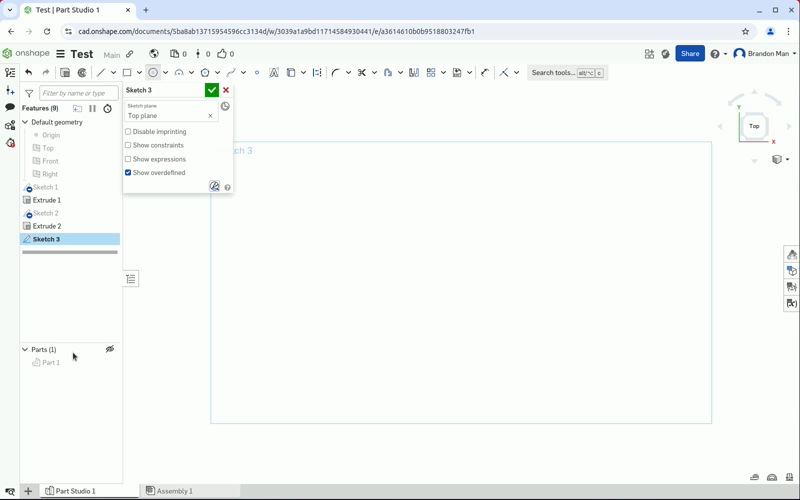
mouse_move(406, 316)
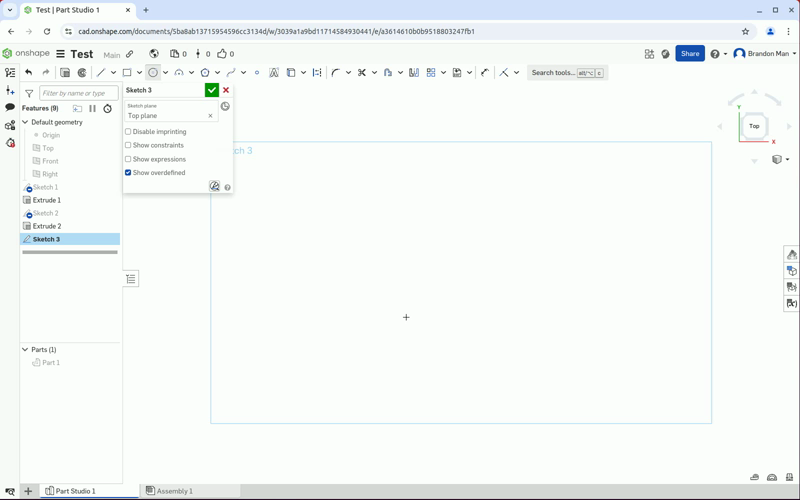
click(406, 316)
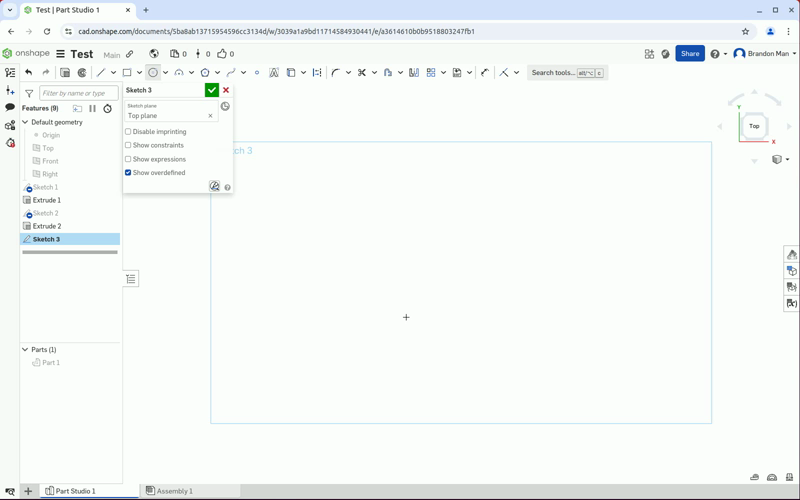
key_up(shift)
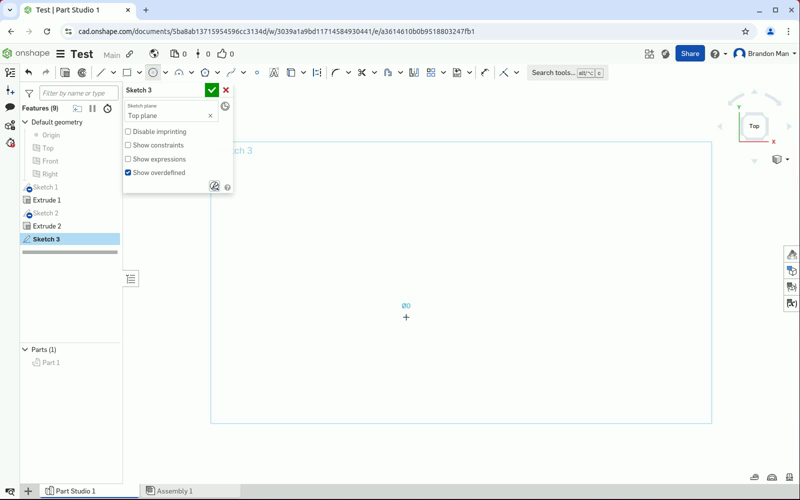
mouse_move(433, 316)
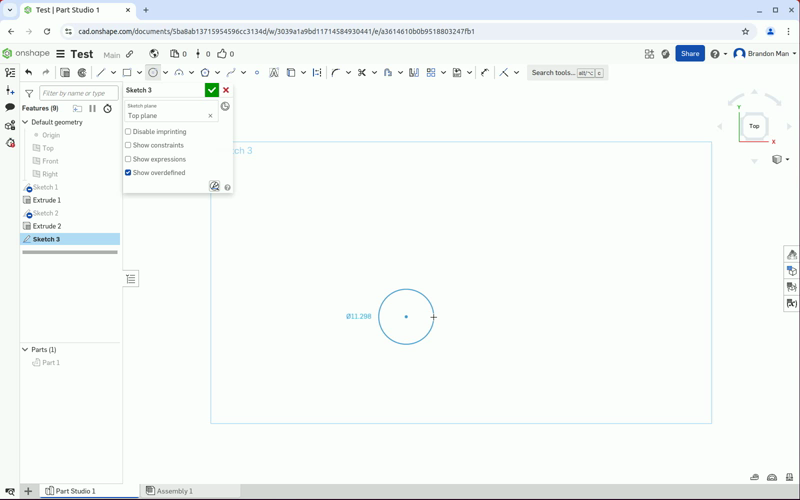
click(433, 316)
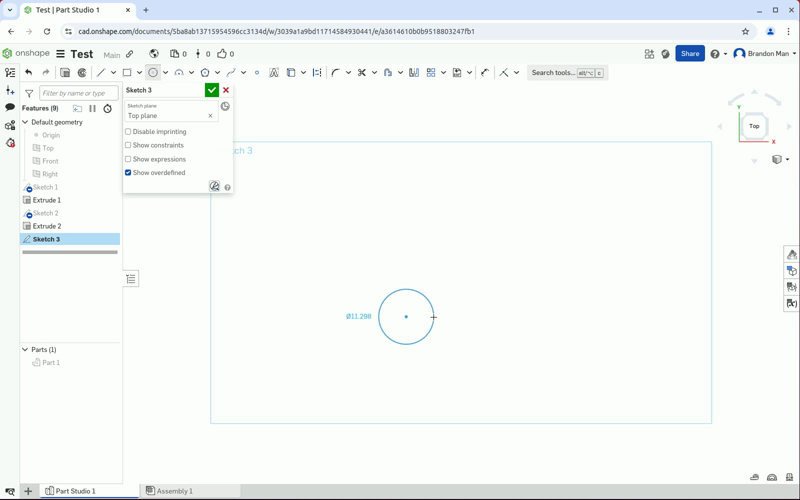
key(esc)
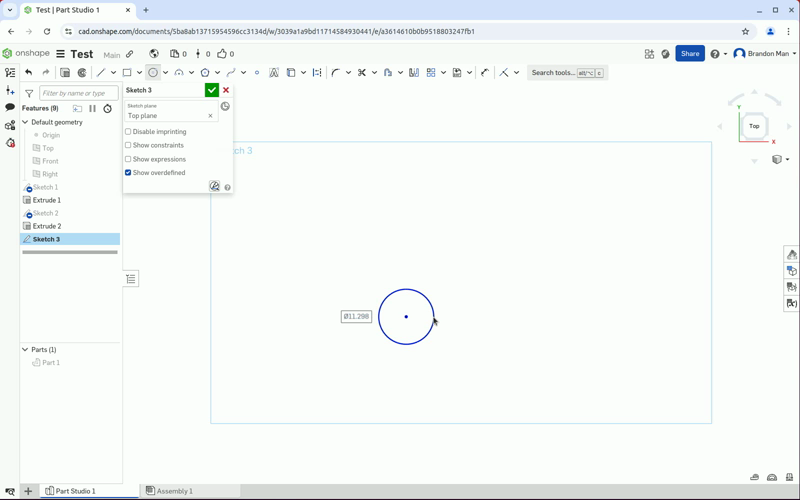
mouse_move(410, 332)
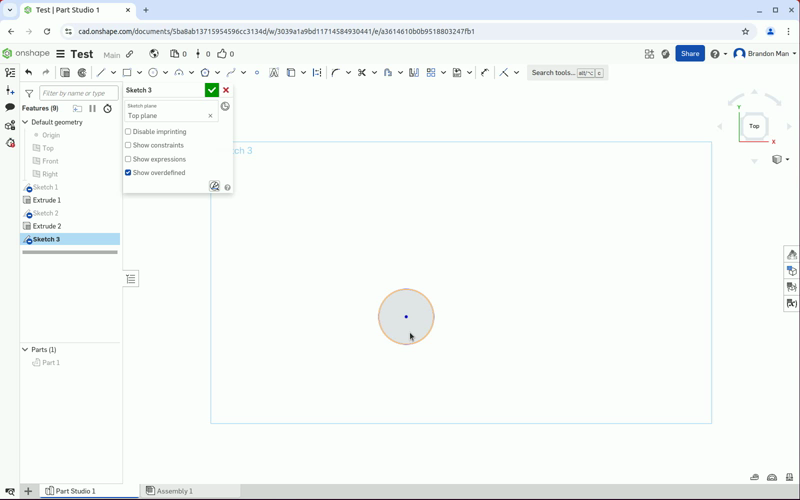
click(410, 332)
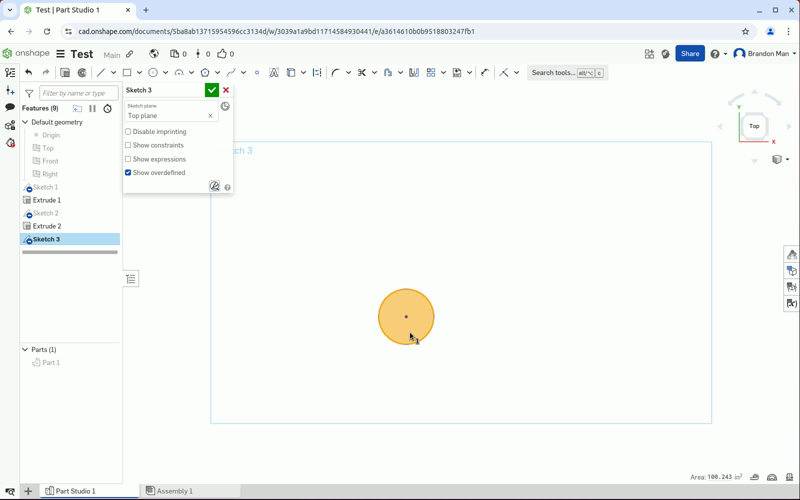
mouse_move(73, 352)
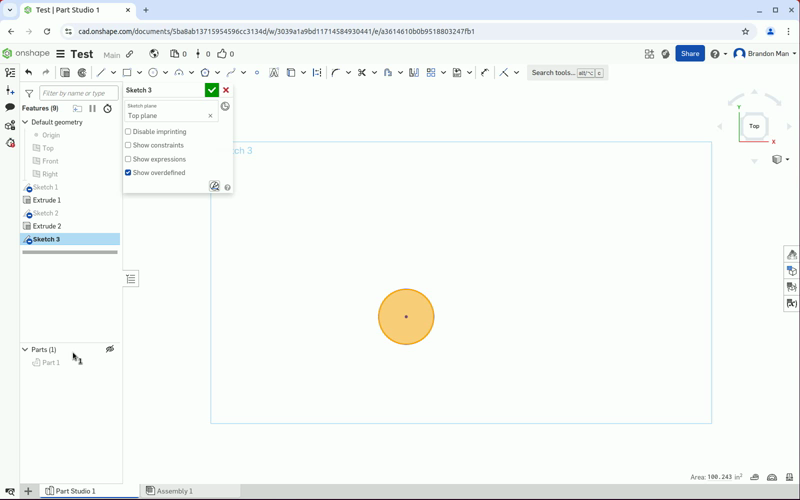
key(shift+y)
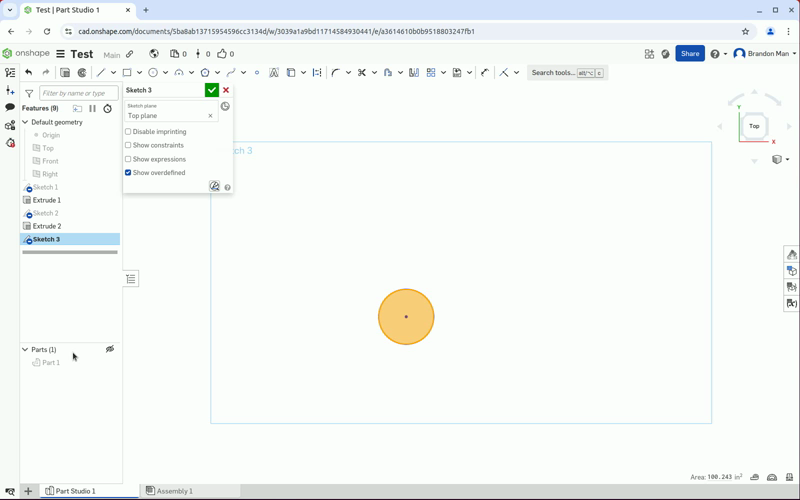
key(shift+e)
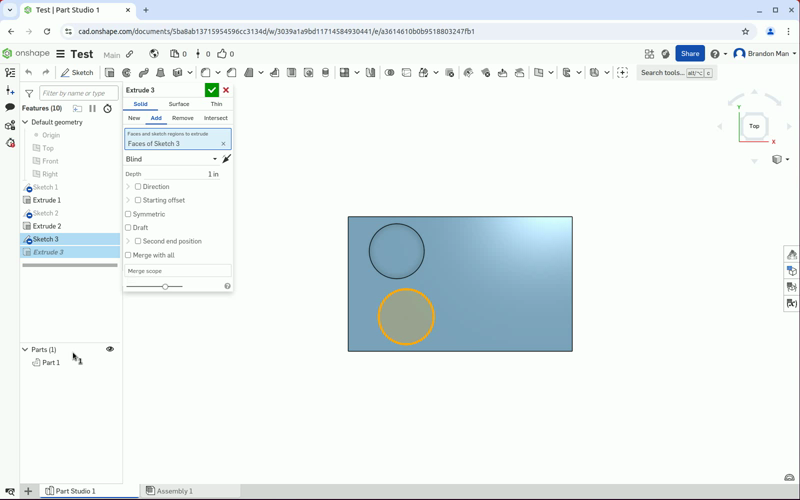
mouse_move(143, 106)
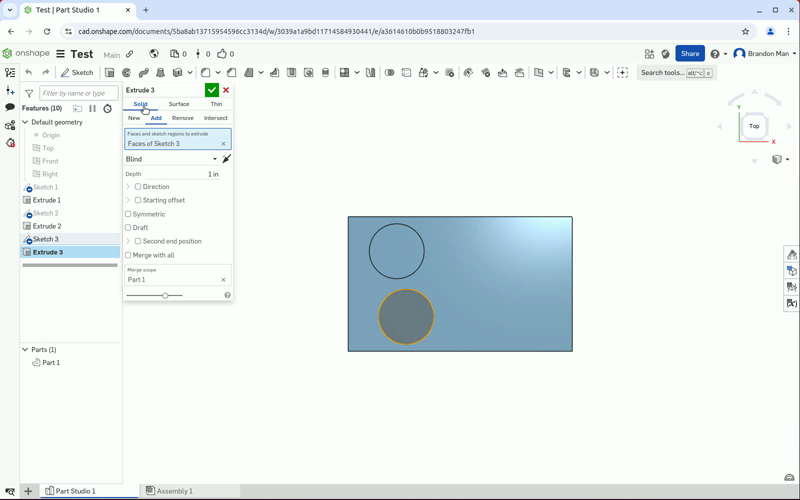
click(143, 106)
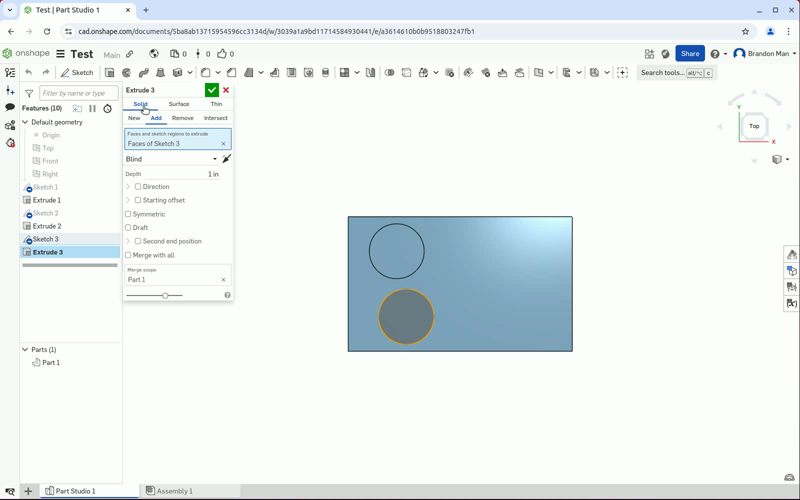
mouse_move(186, 120)
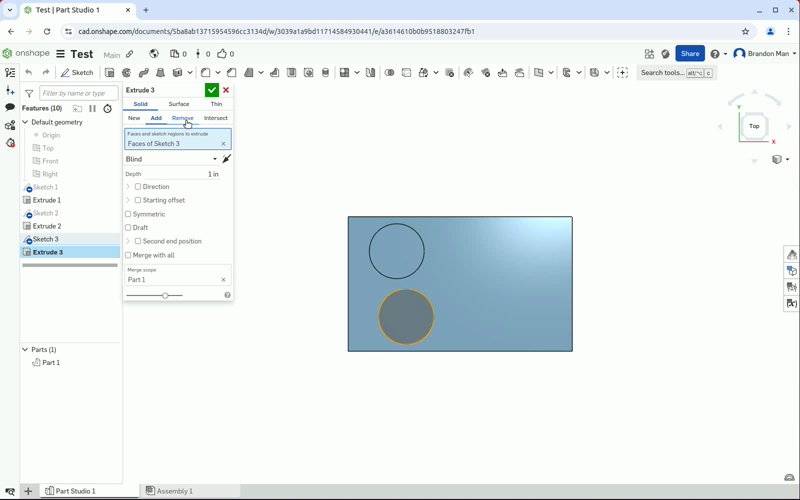
click(186, 120)
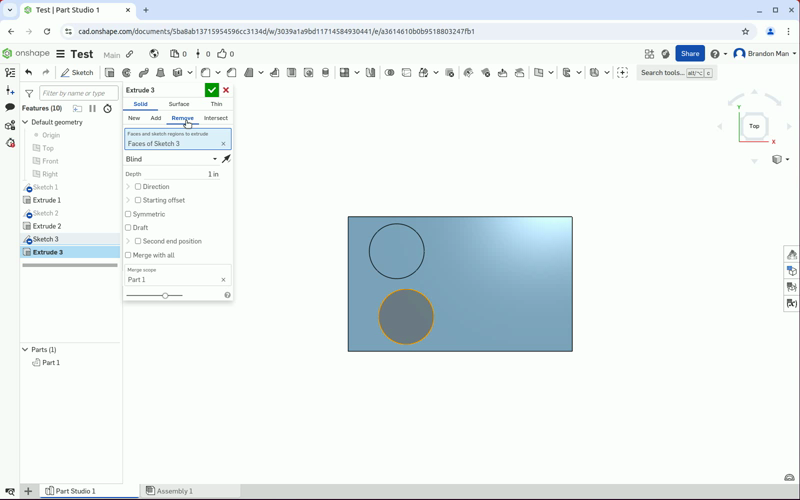
key(tab, 4)
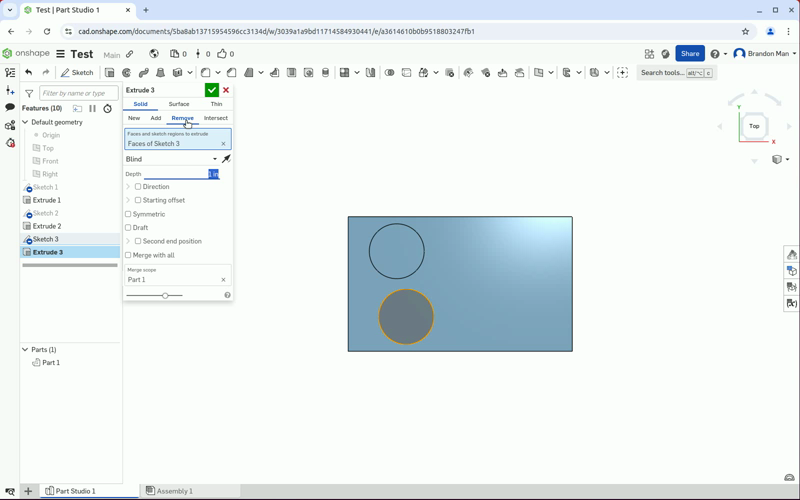
text(1.444)
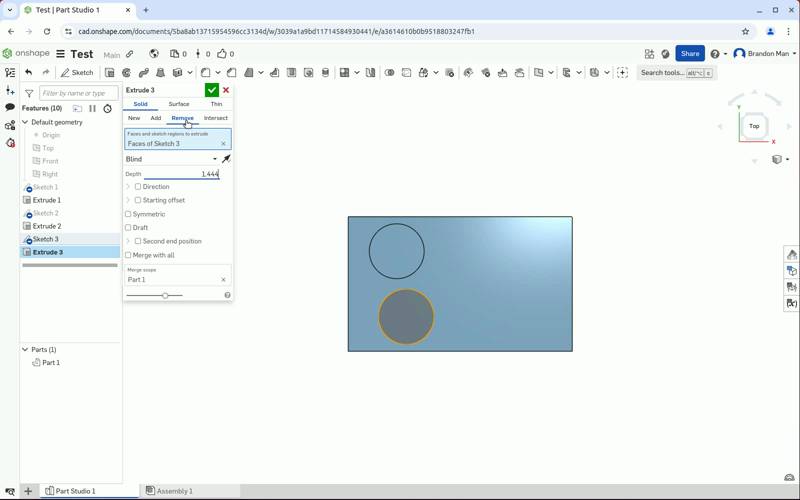
key(tab, 6)
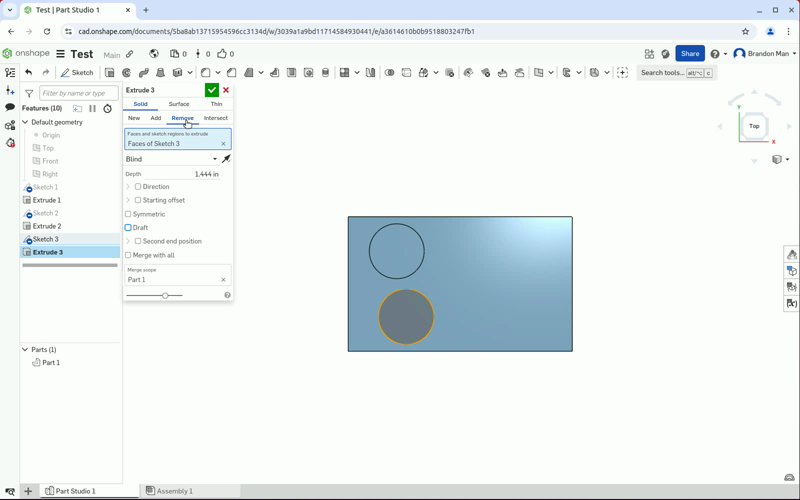
key(space)
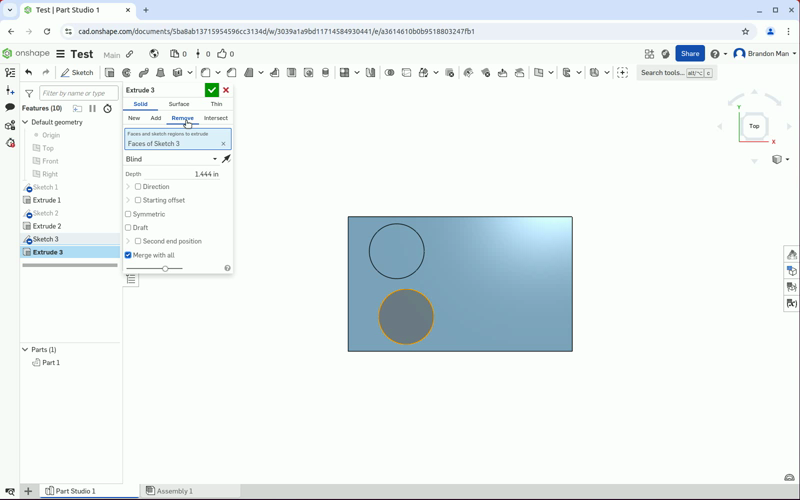
key(enter)
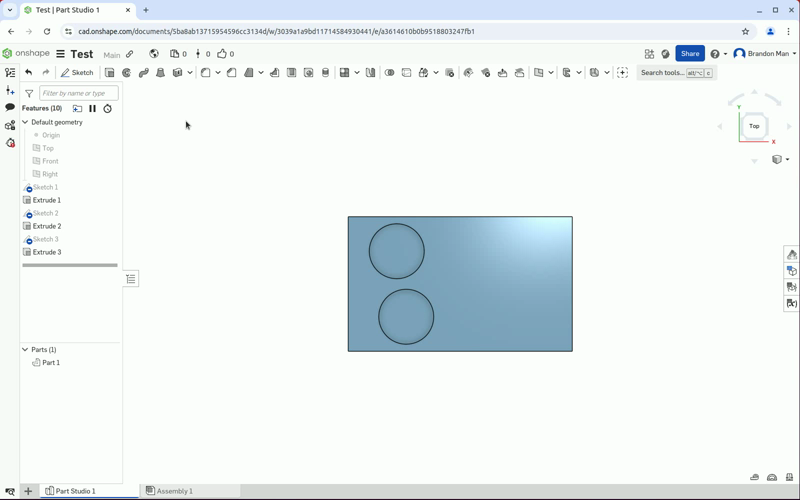
key(shift+h)
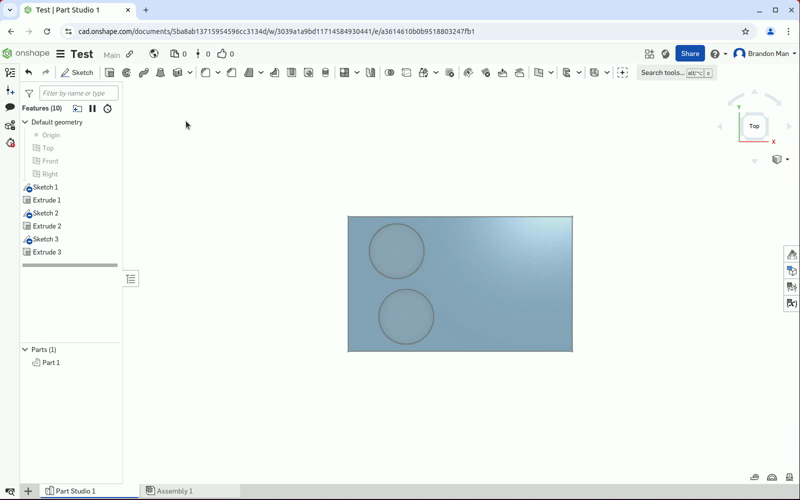
key(shift+h)
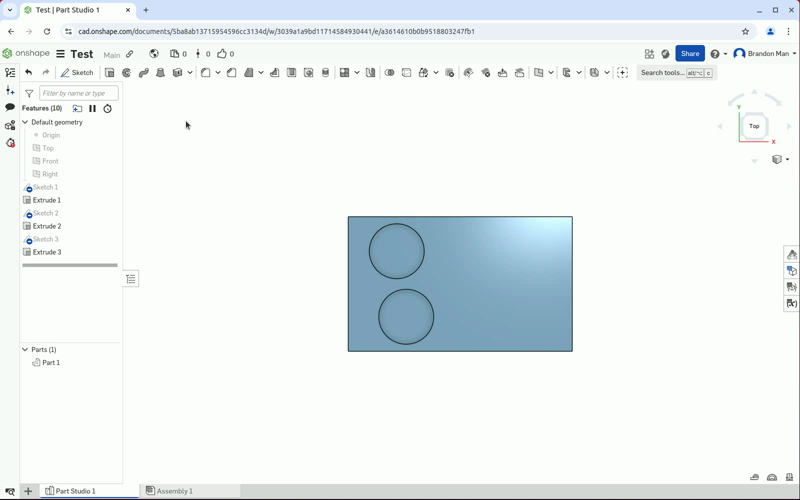
mouse_move(73, 189)
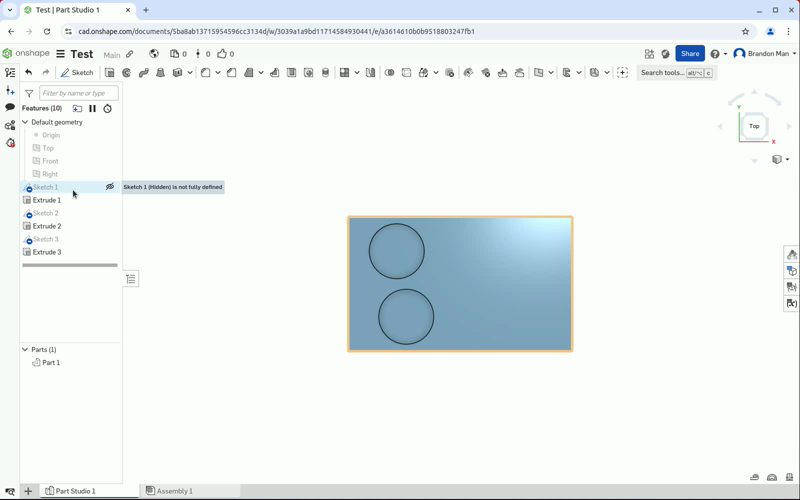
click(73, 189)
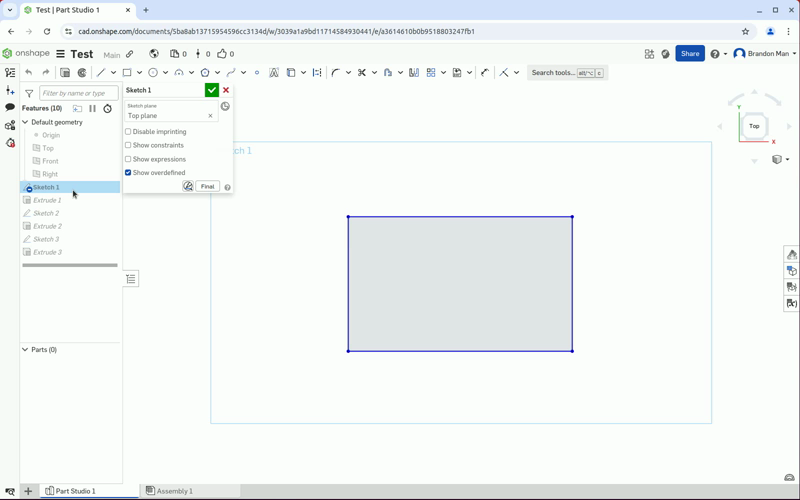
mouse_move(229, 92)
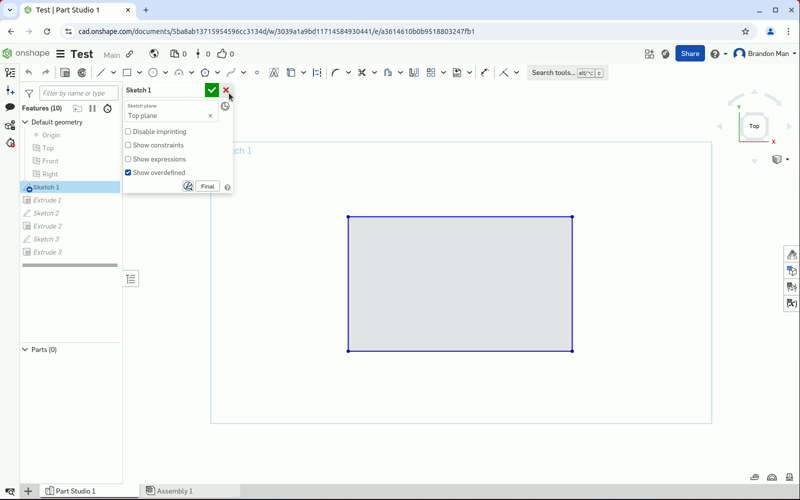
click(229, 92)
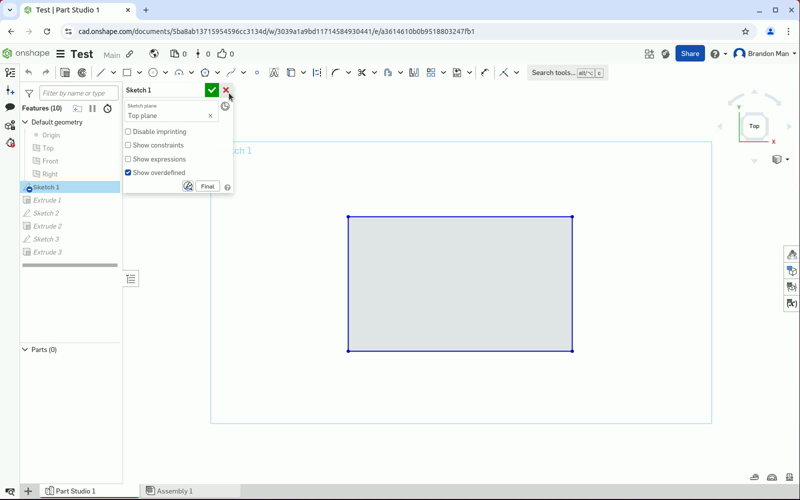
key(shift+s)
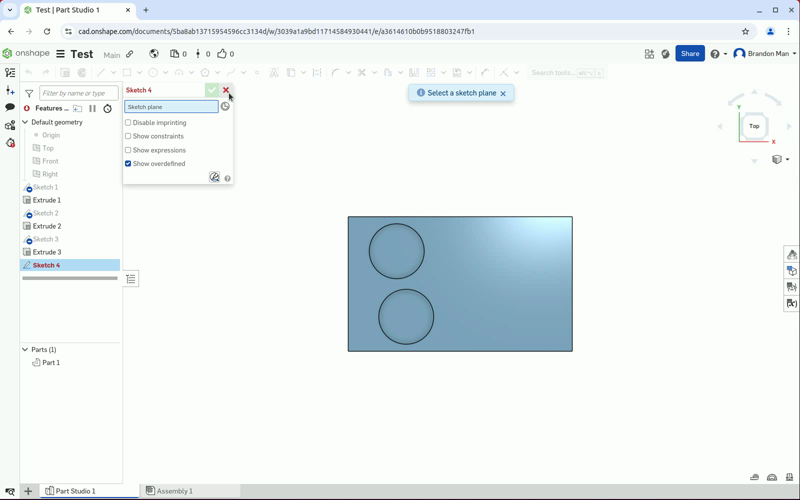
mouse_move(73, 150)
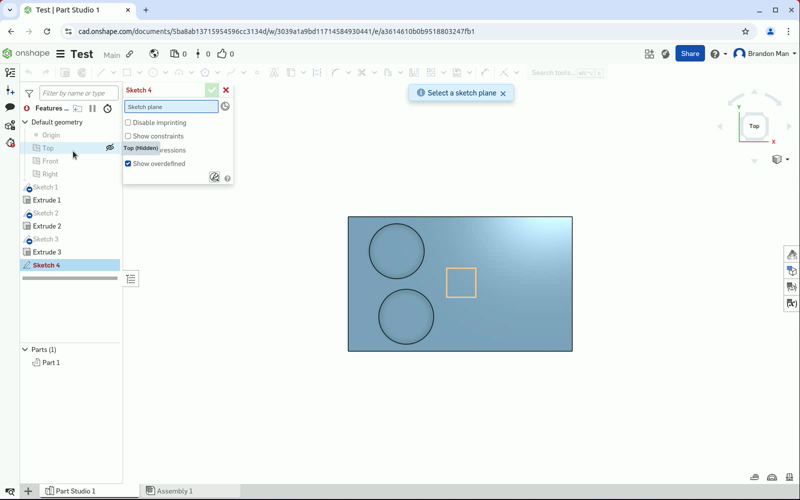
click(73, 150)
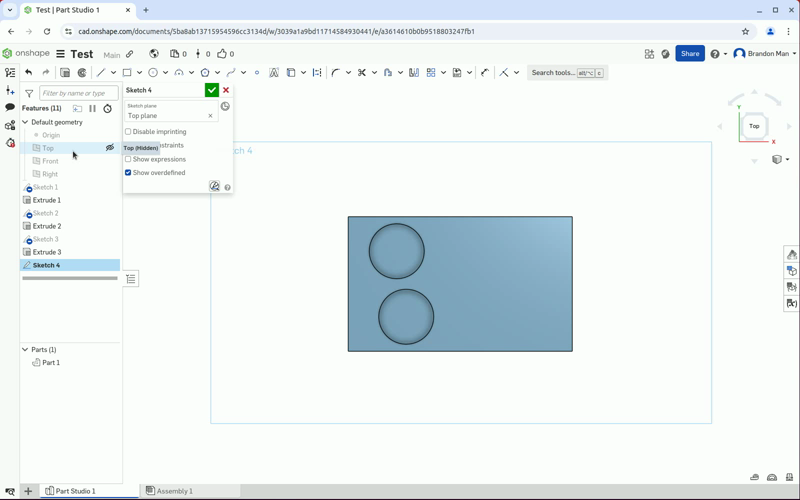
mouse_move(73, 352)
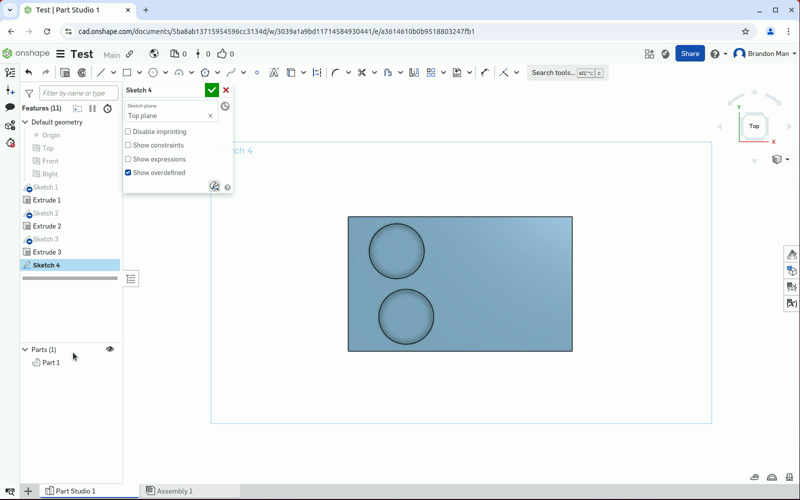
key(y)
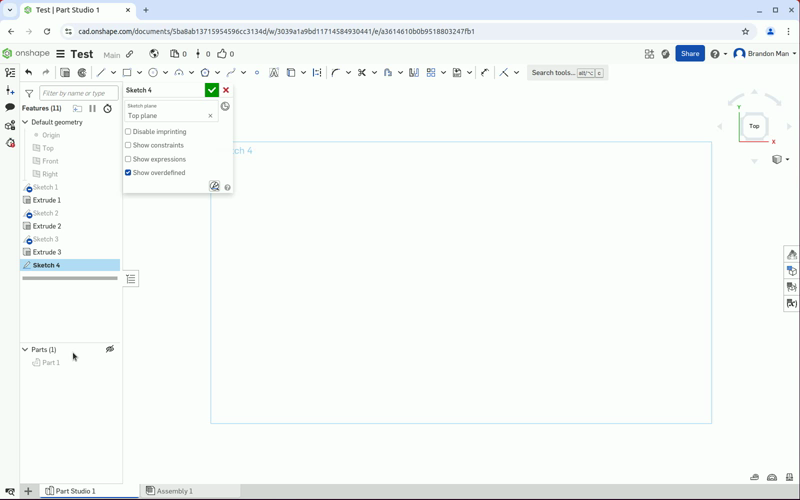
key(c)
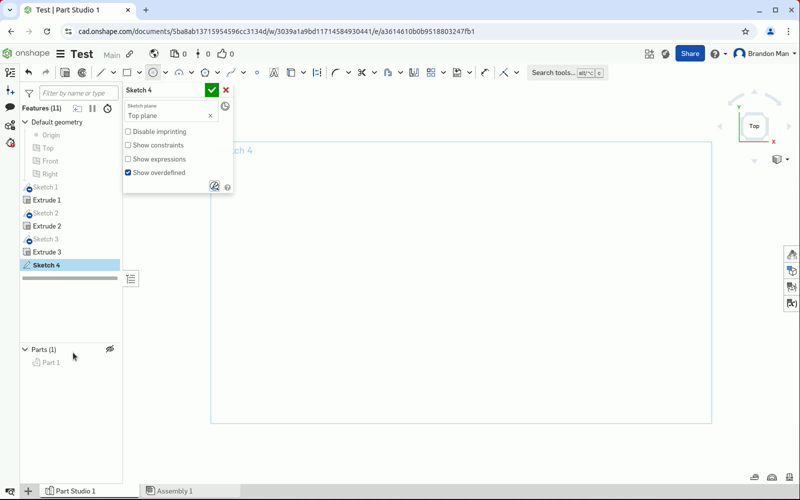
key_down(shift)
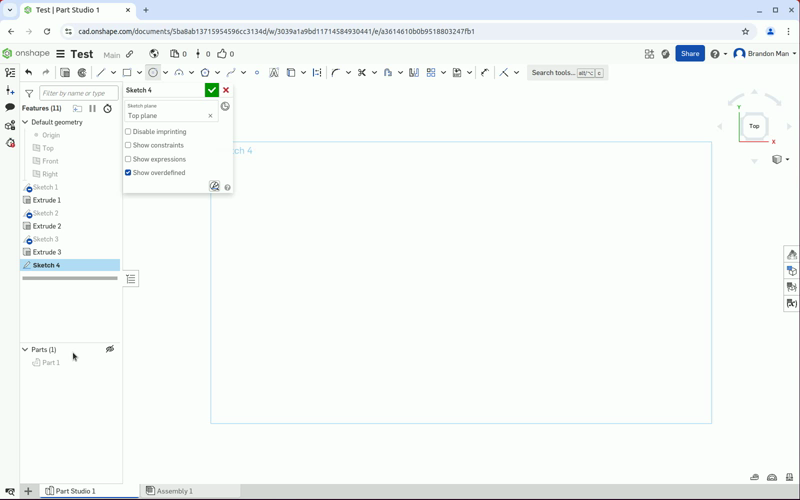
mouse_move(521, 315)
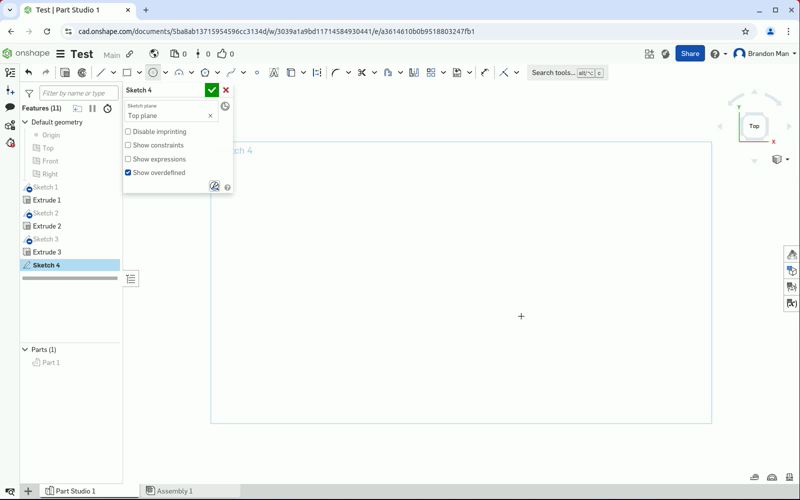
click(521, 315)
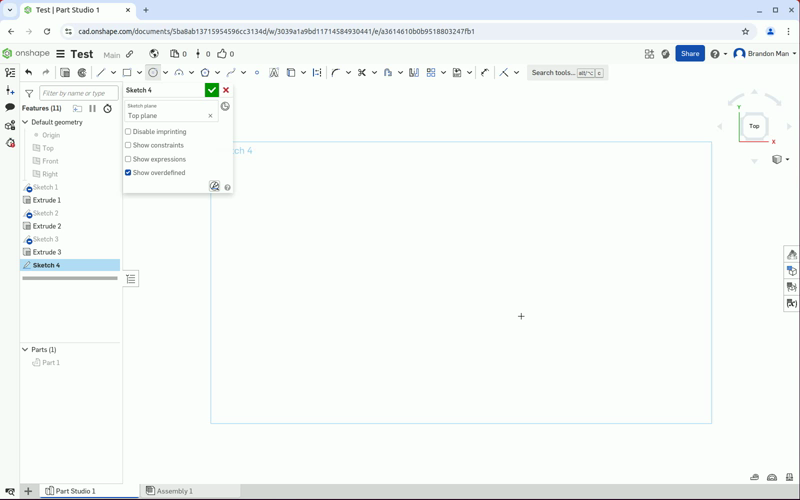
key_up(shift)
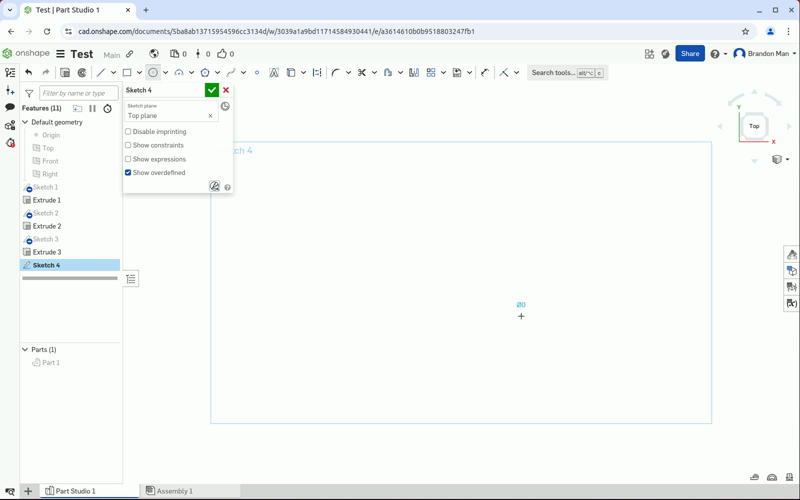
mouse_move(548, 315)
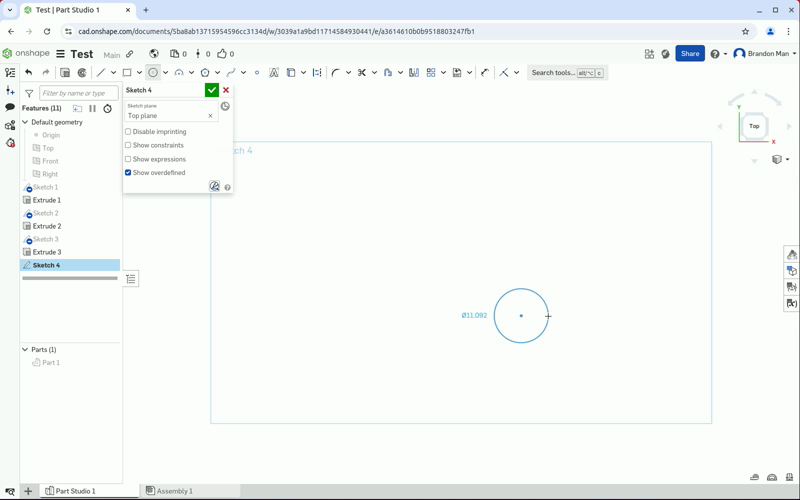
click(548, 315)
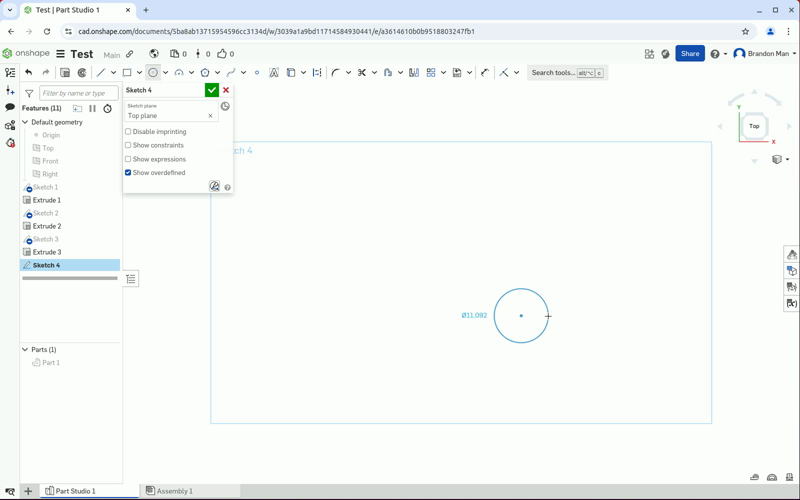
key(esc)
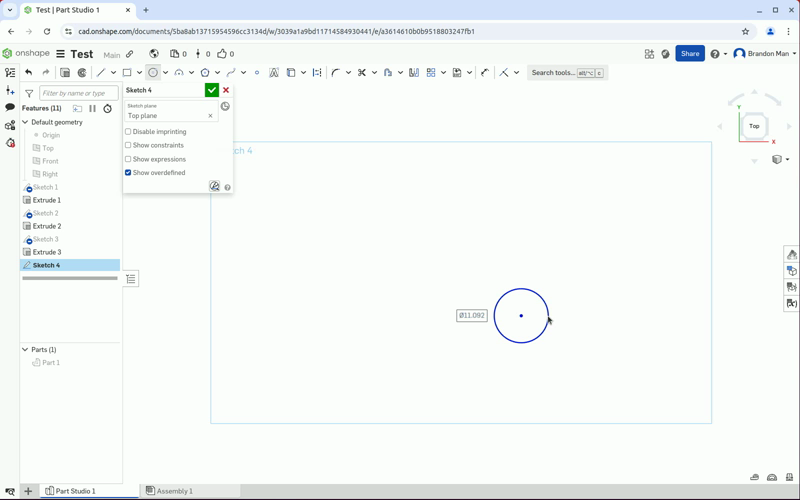
mouse_move(530, 299)
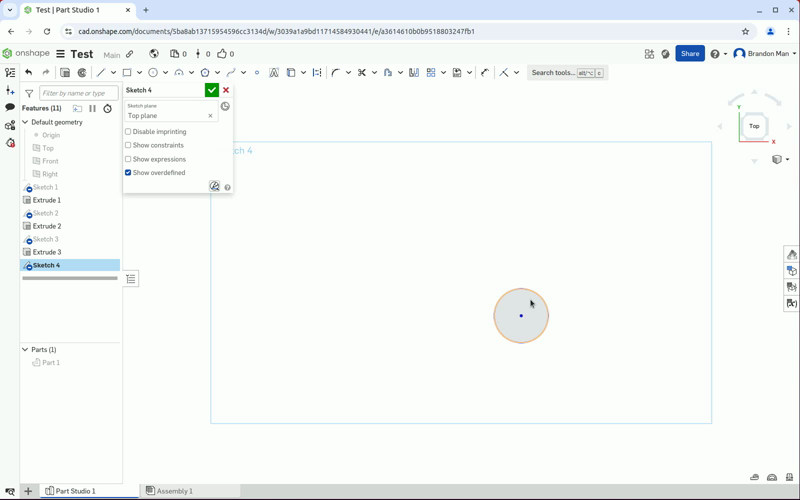
click(530, 299)
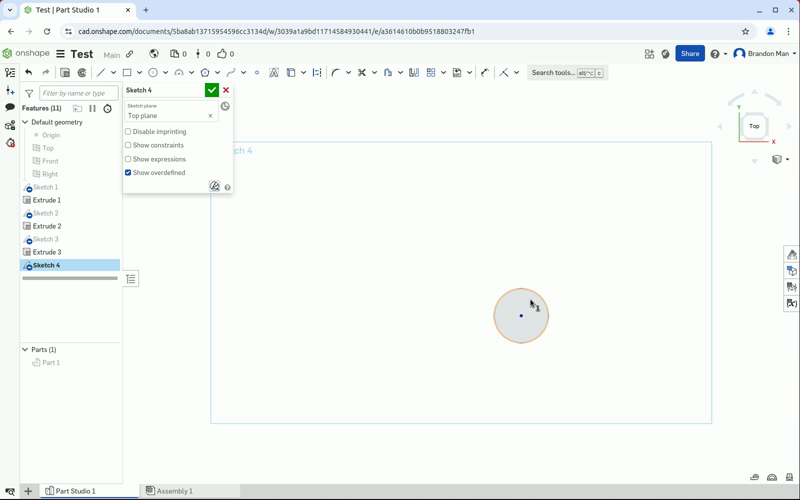
mouse_move(73, 352)
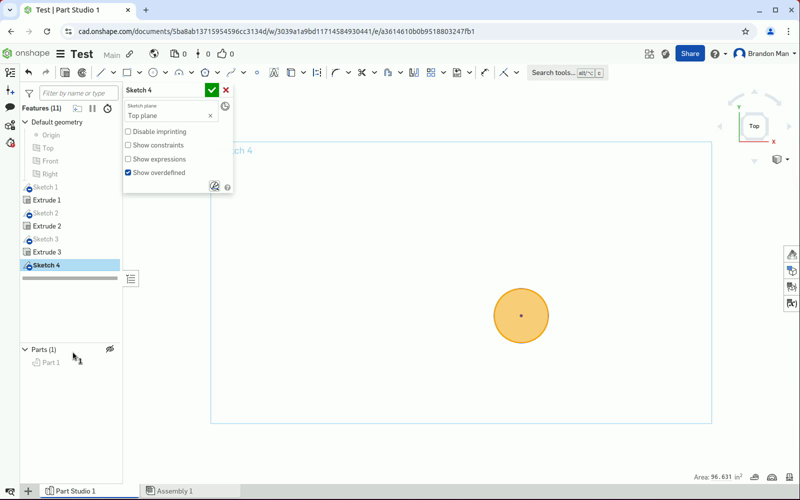
key(shift+y)
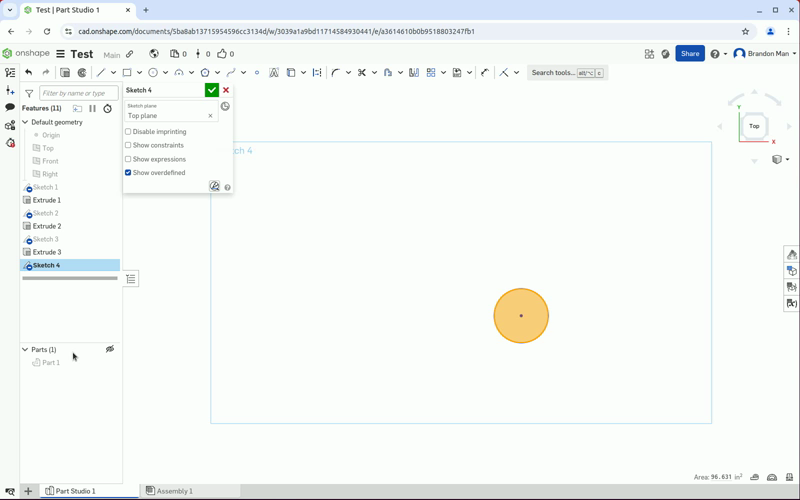
key(shift+e)
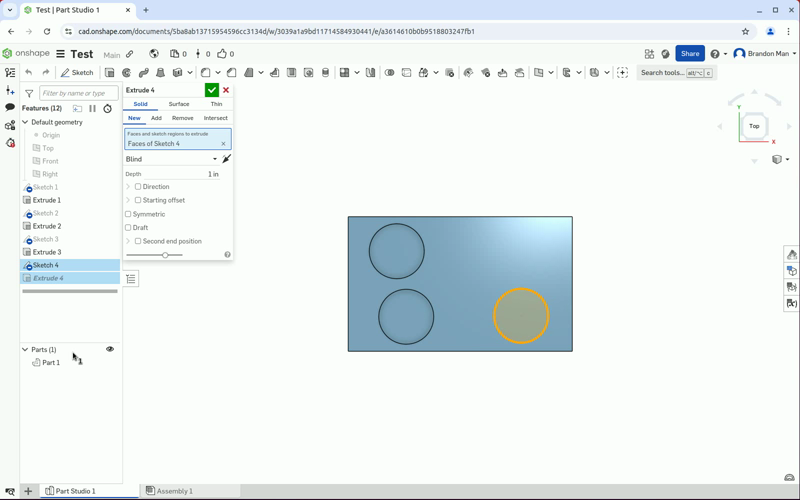
mouse_move(143, 106)
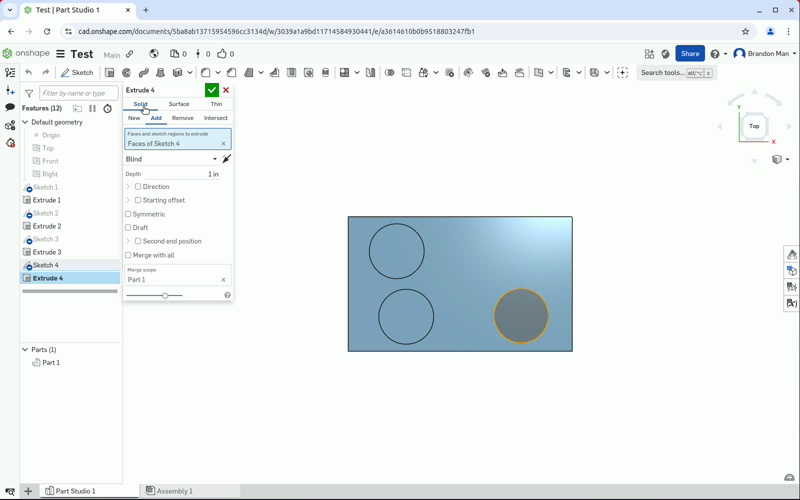
click(143, 106)
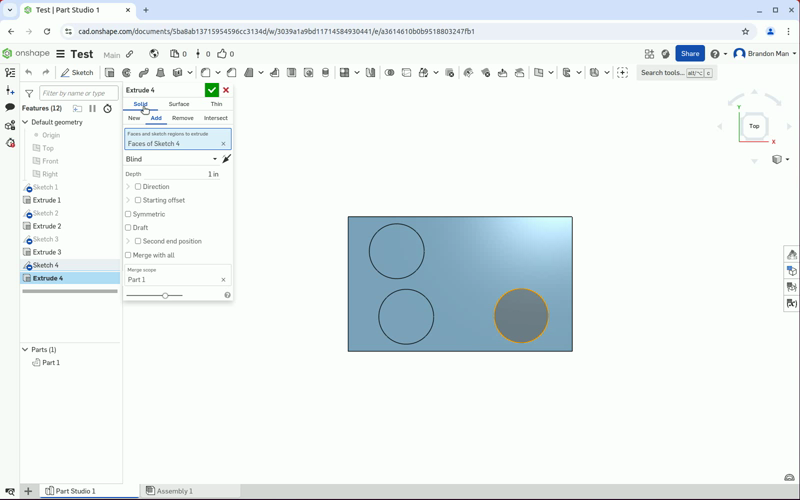
mouse_move(186, 120)
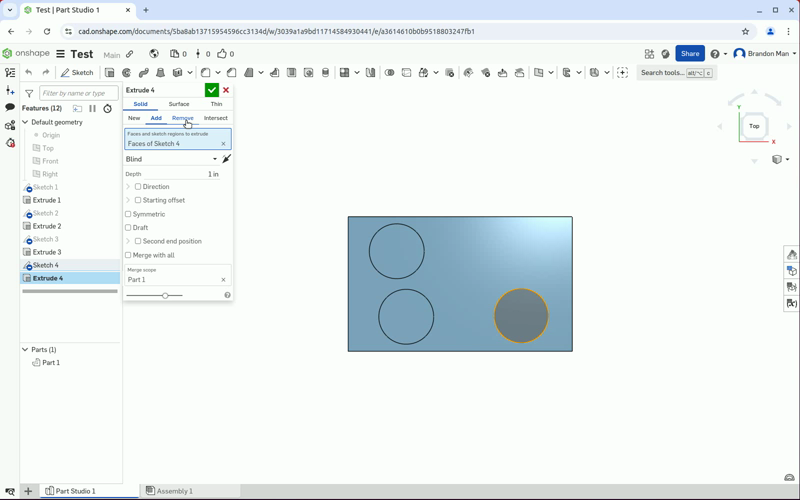
click(186, 120)
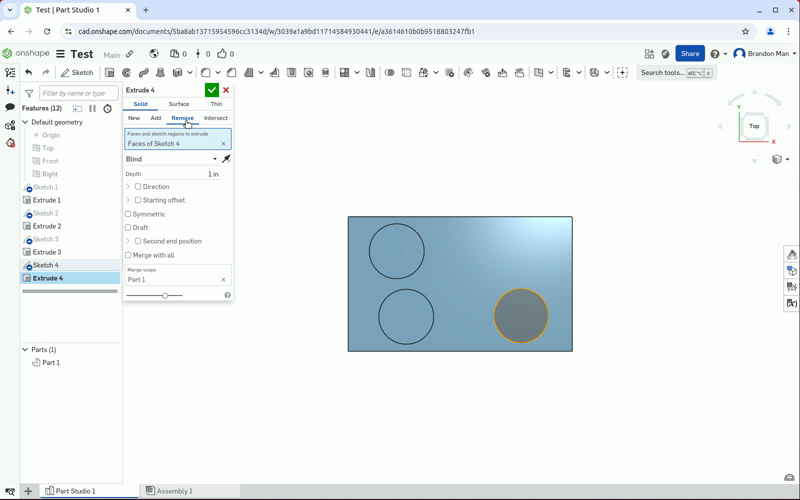
key(tab, 4)
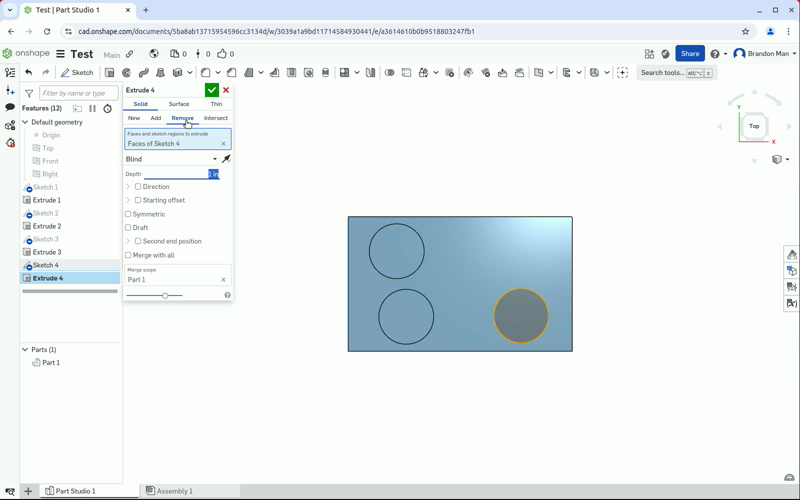
text(1.444)
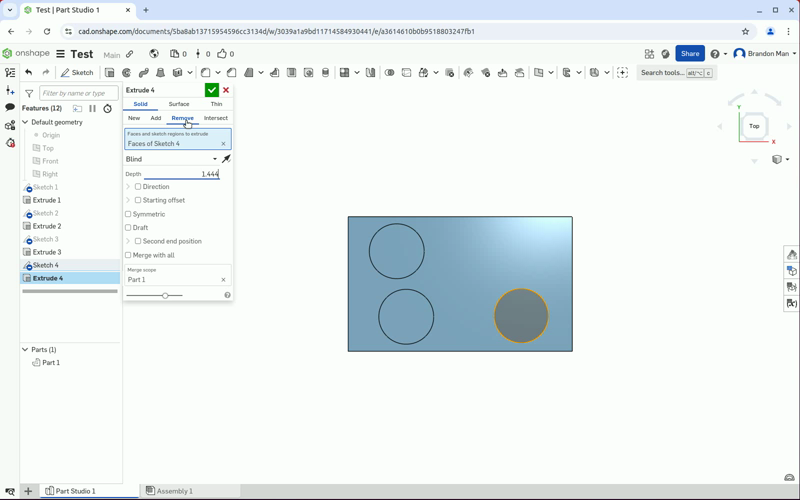
key(tab, 6)
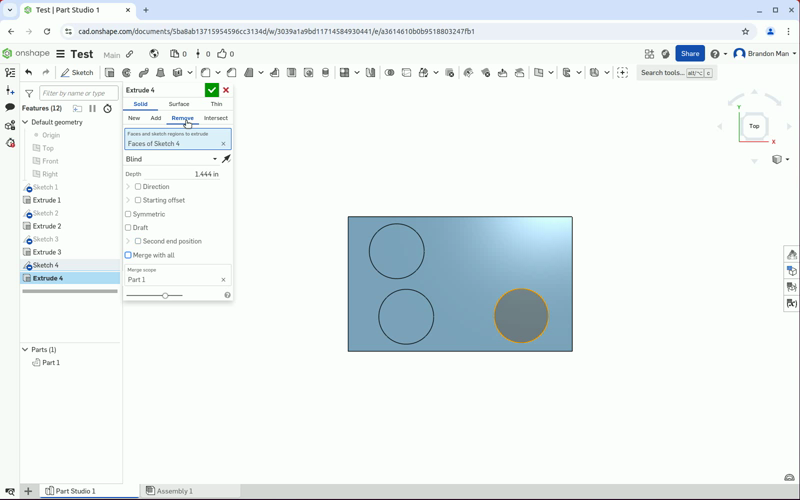
key(space)
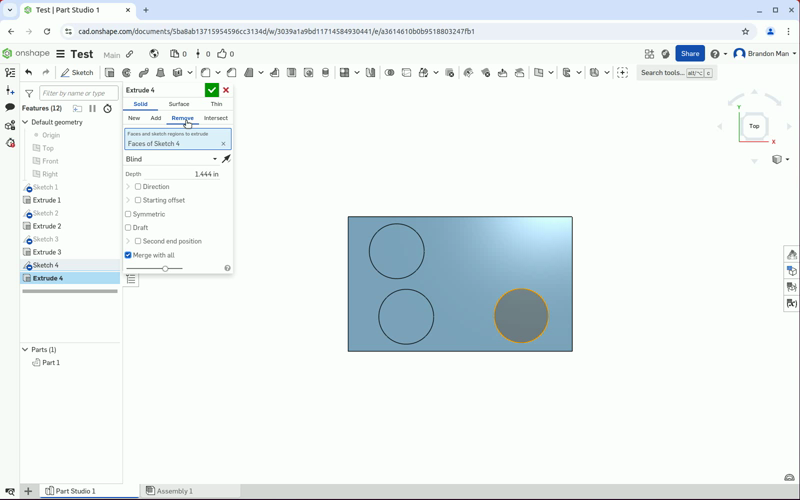
key(enter)
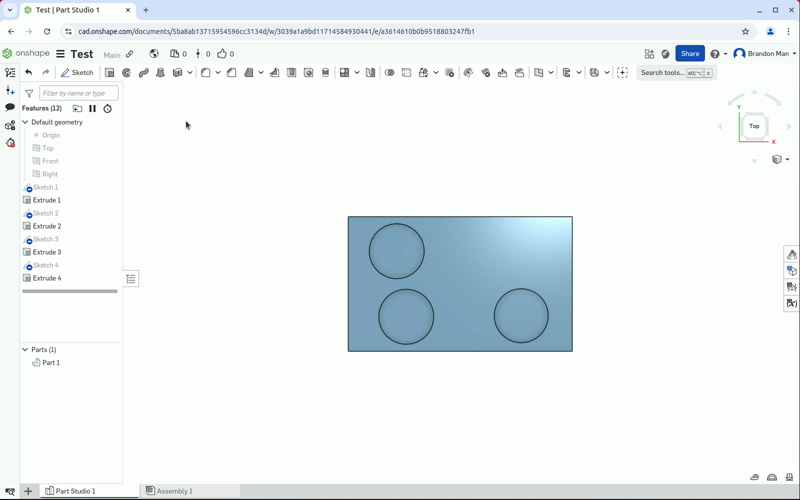
key(shift+h)
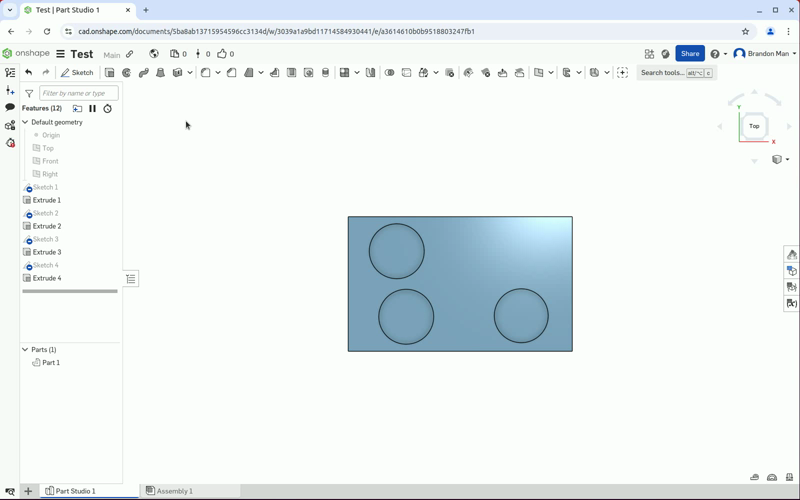
key(shift+h)
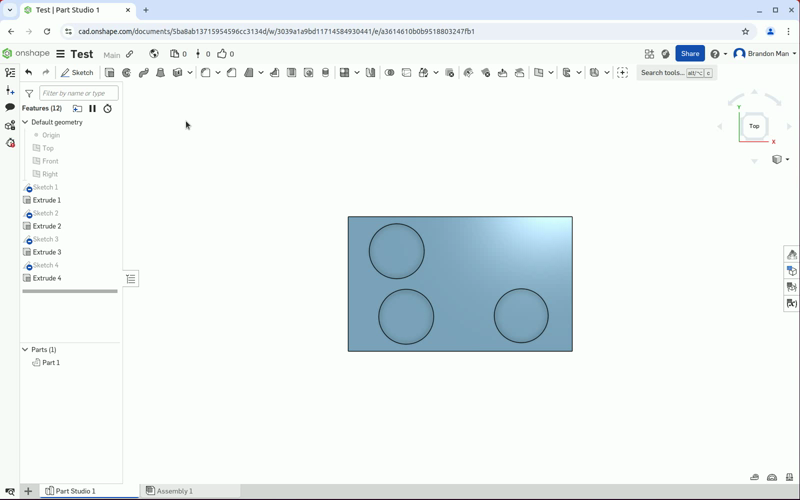
mouse_move(73, 189)
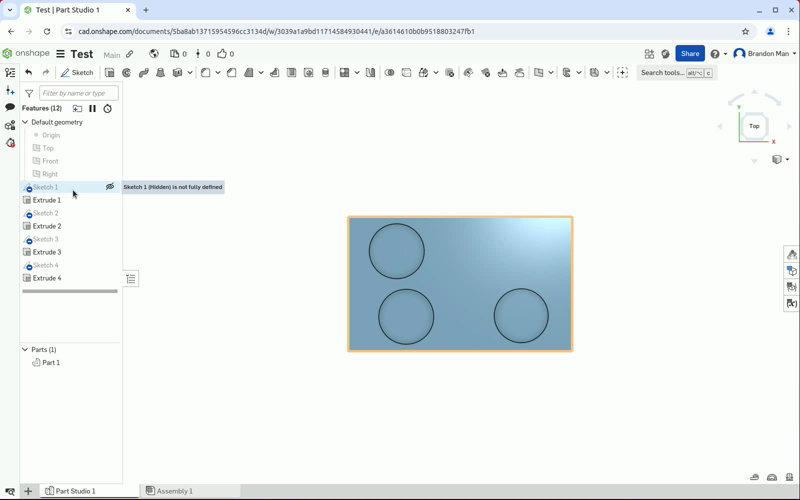
click(73, 189)
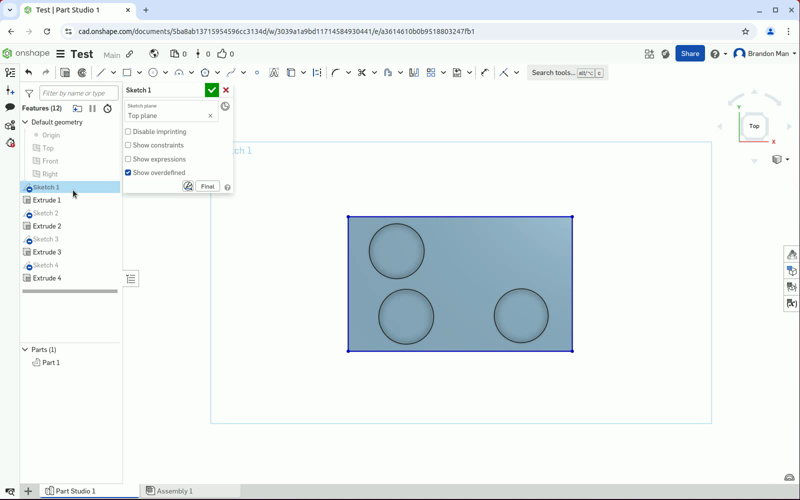
mouse_move(229, 92)
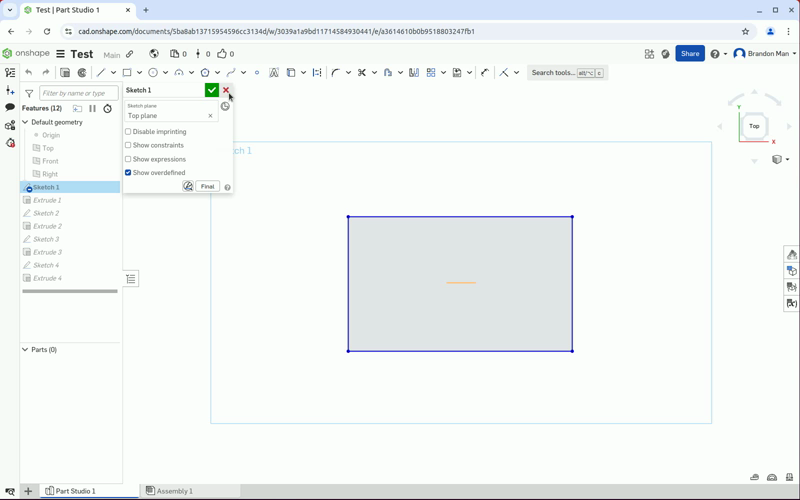
click(229, 92)
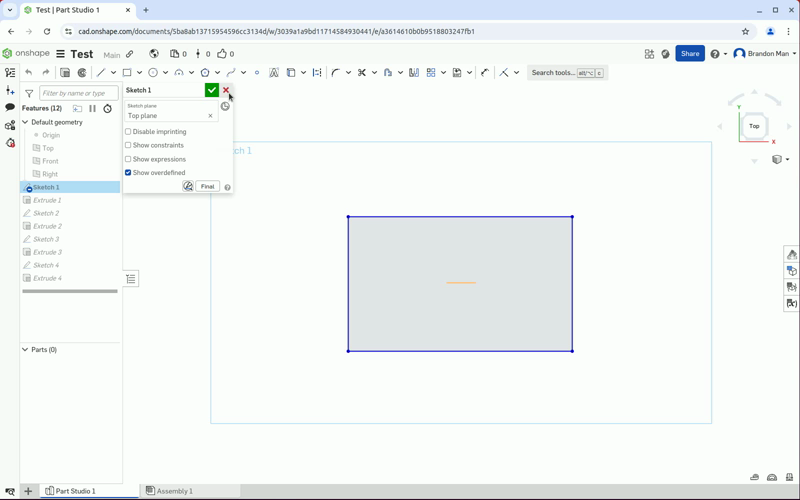
key(shift+s)
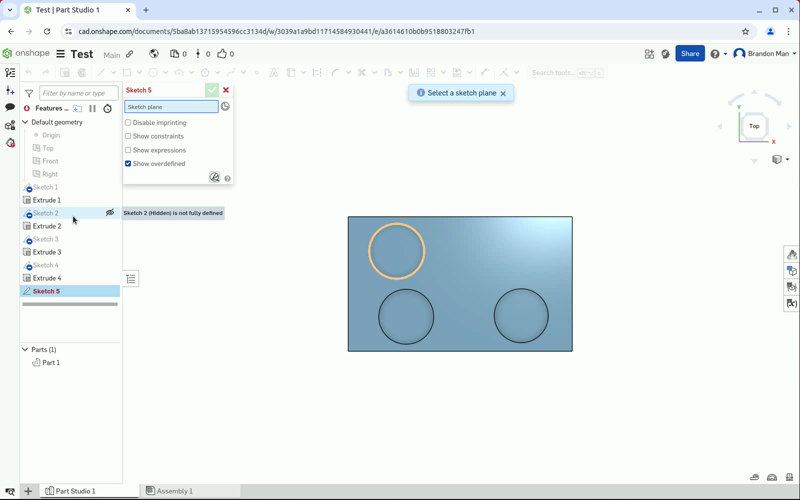
scroll(3)
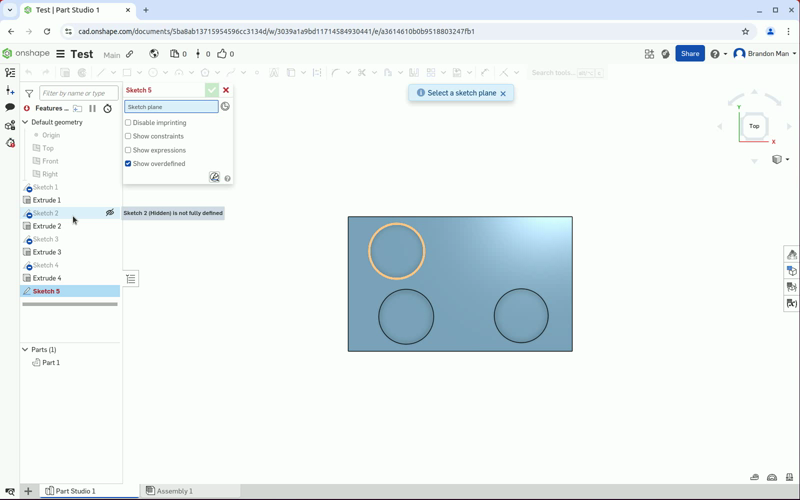
mouse_move(73, 150)
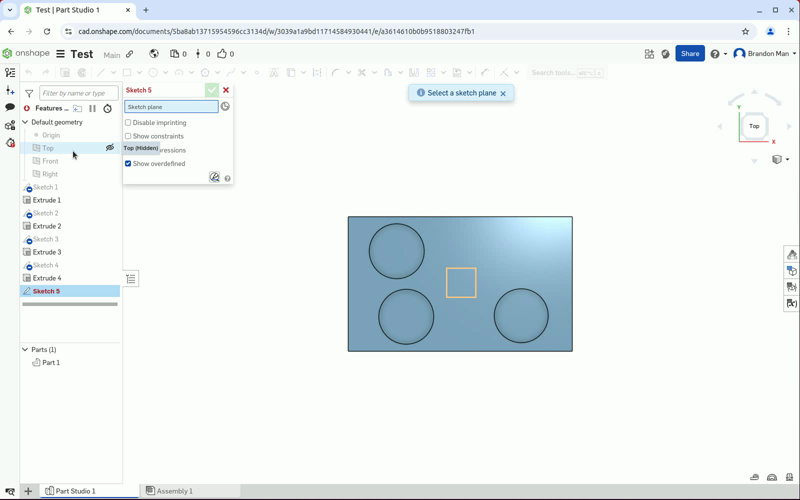
click(73, 150)
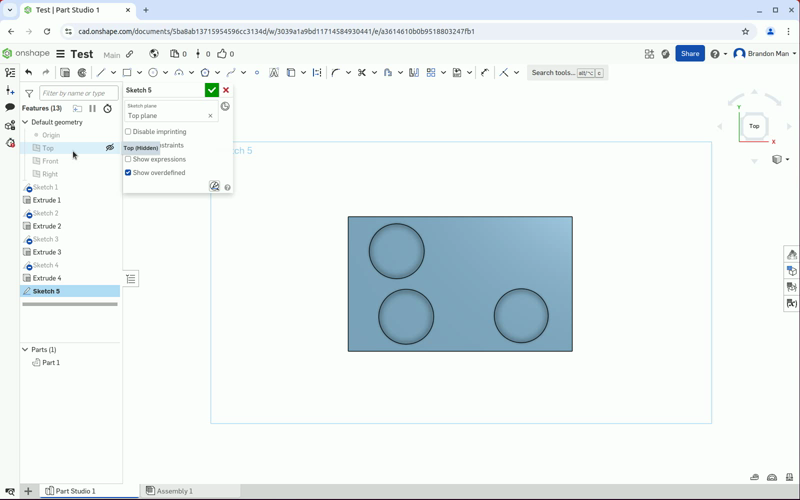
mouse_move(73, 352)
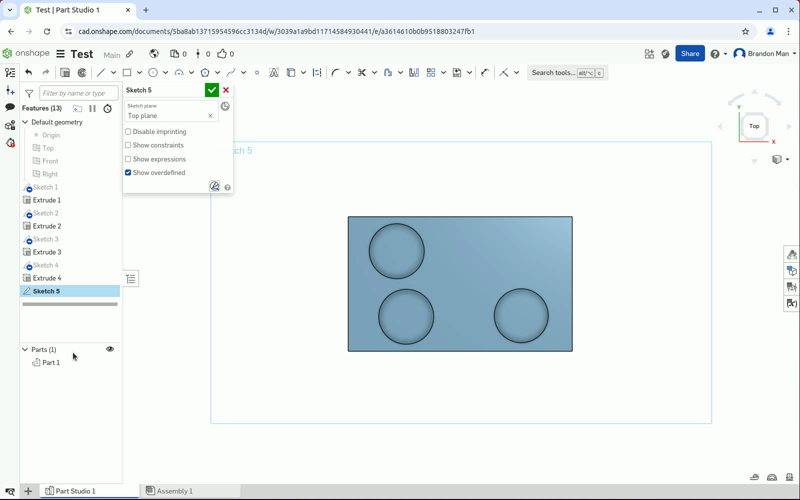
key(y)
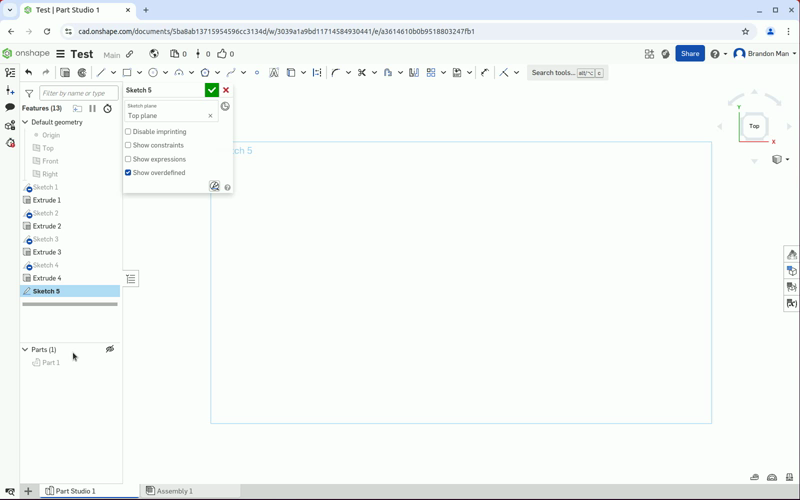
key(c)
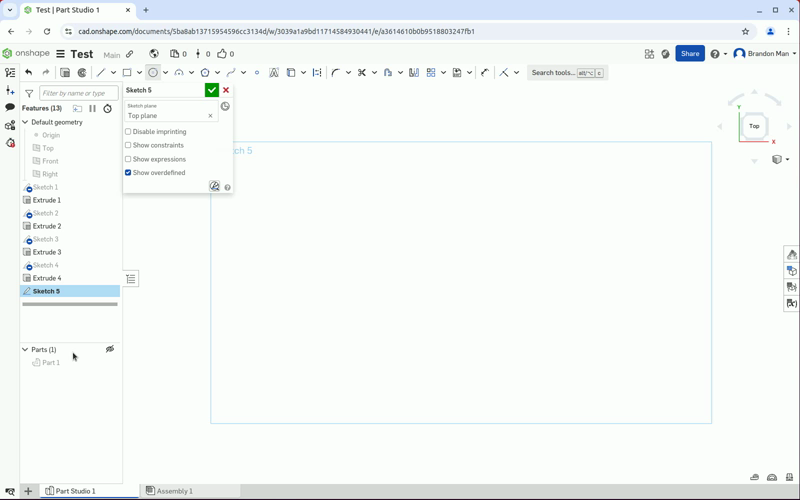
key_down(shift)
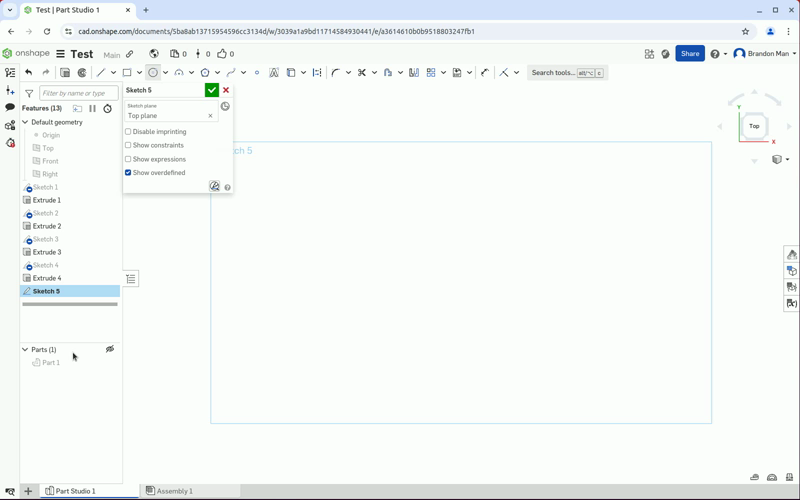
mouse_move(537, 249)
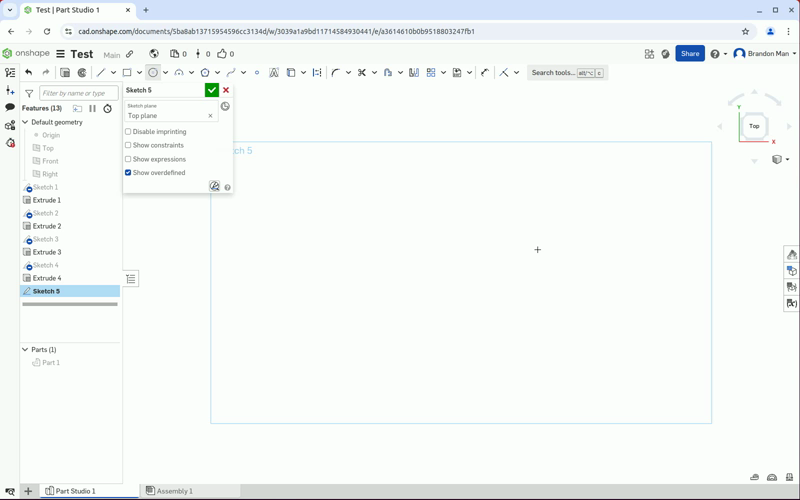
click(537, 249)
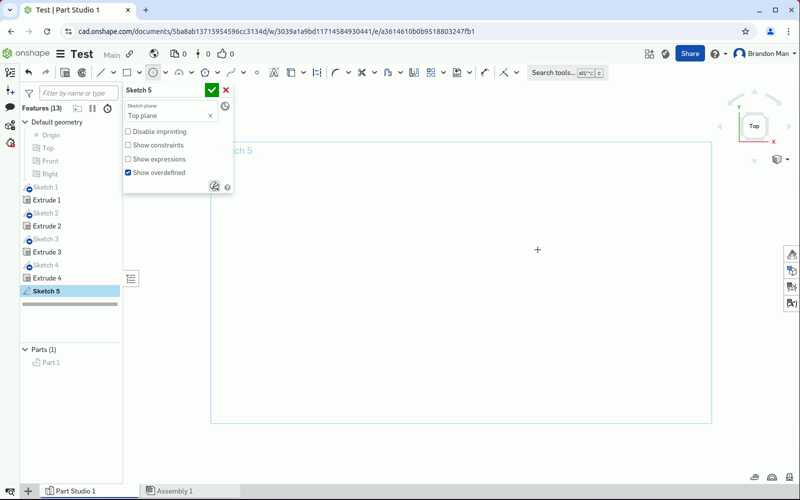
key_up(shift)
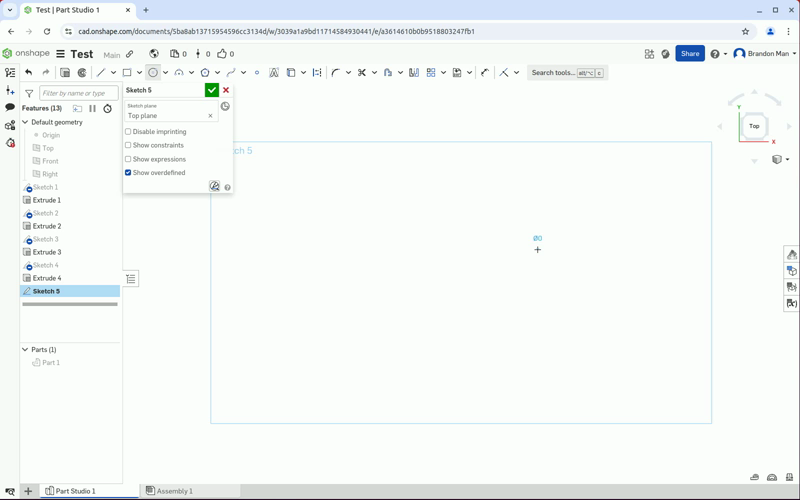
mouse_move(564, 249)
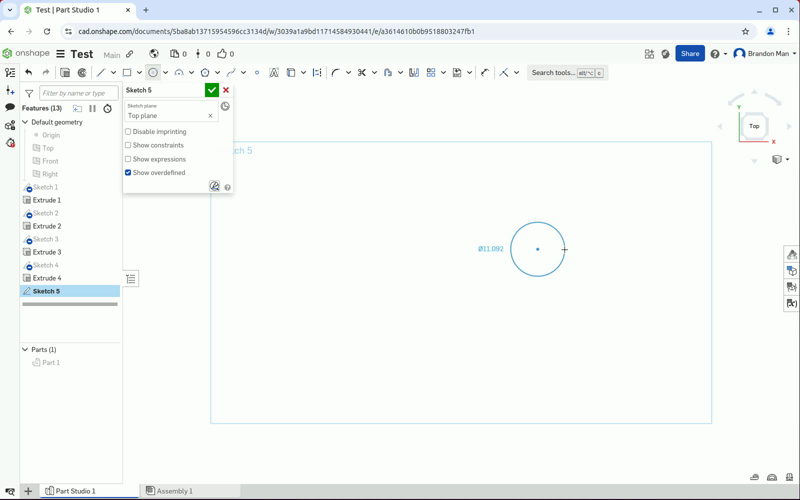
click(564, 249)
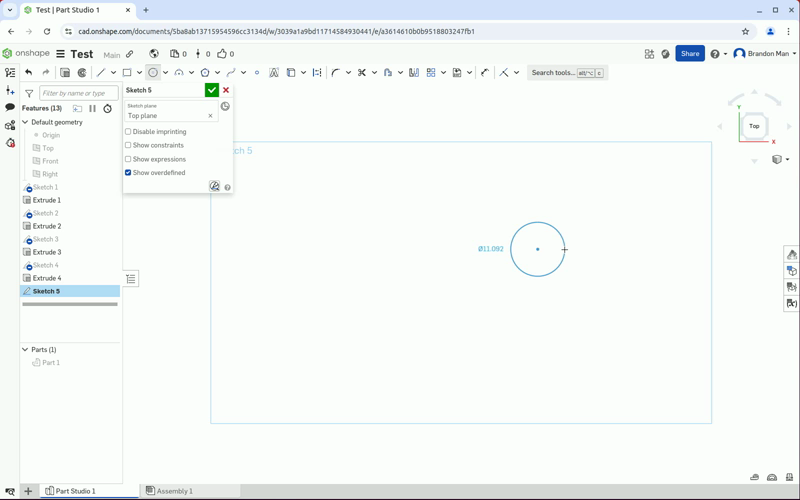
key(esc)
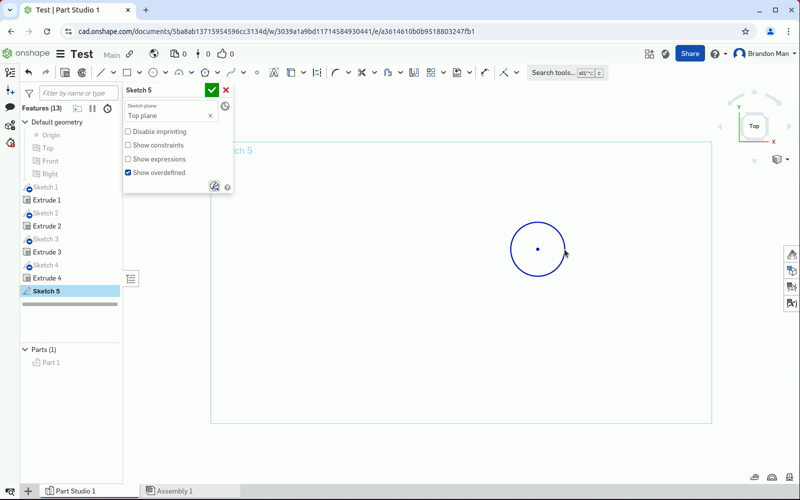
mouse_move(546, 244)
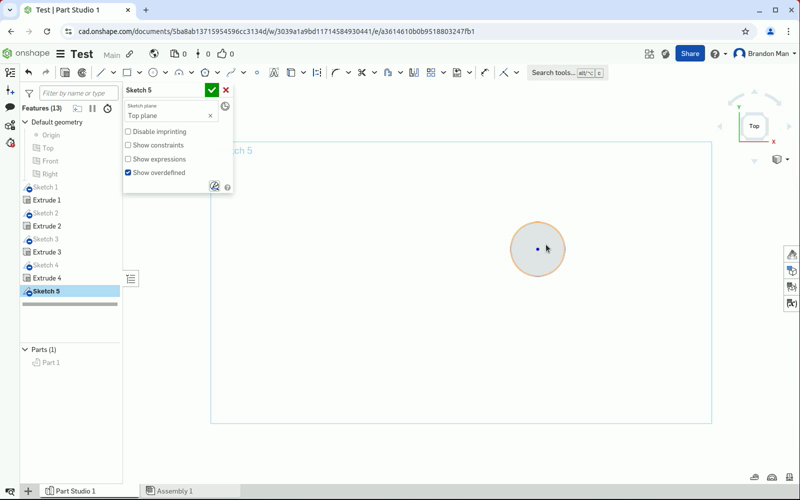
click(546, 244)
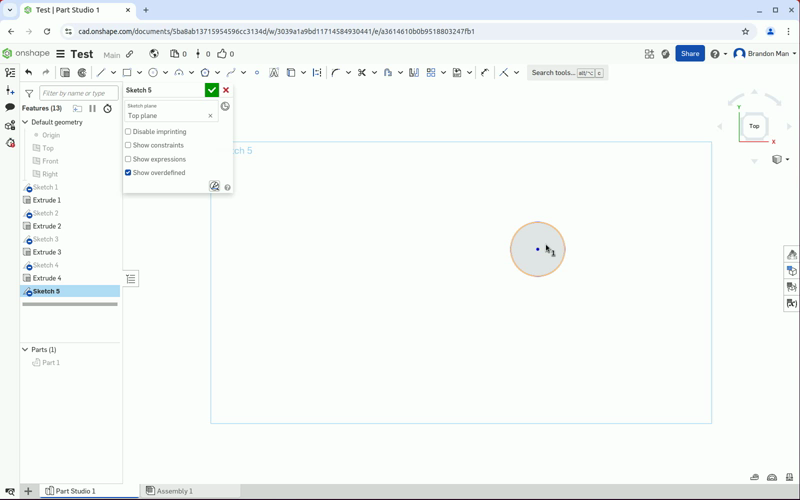
mouse_move(73, 352)
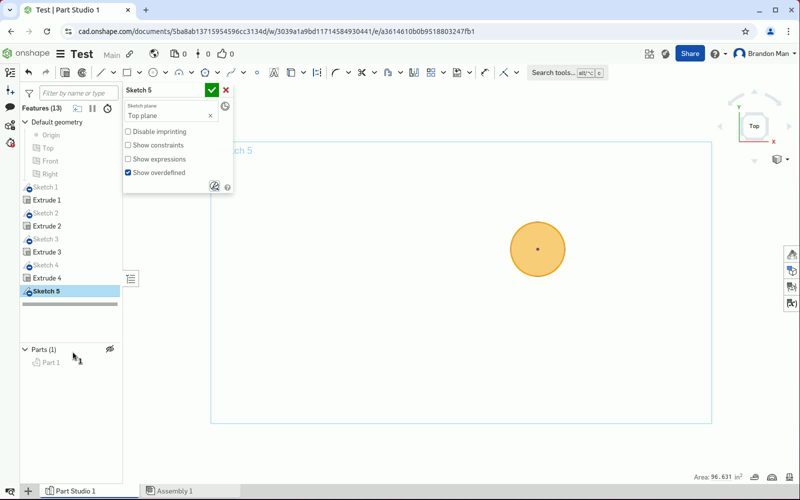
key(shift+y)
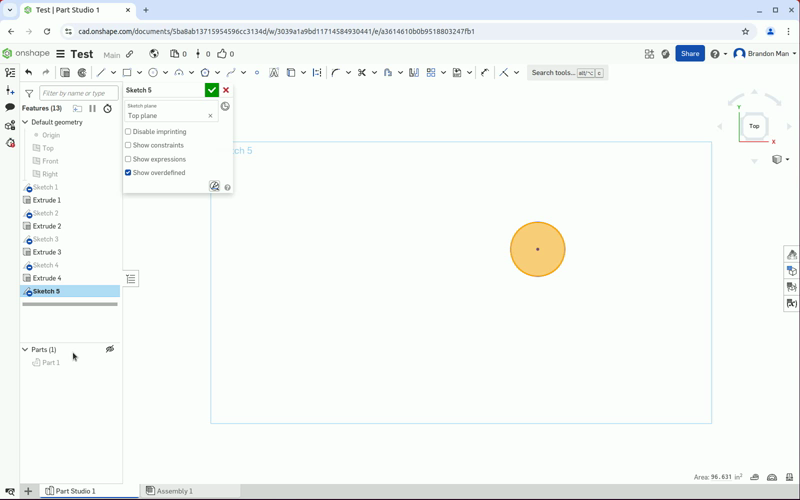
key(shift+e)
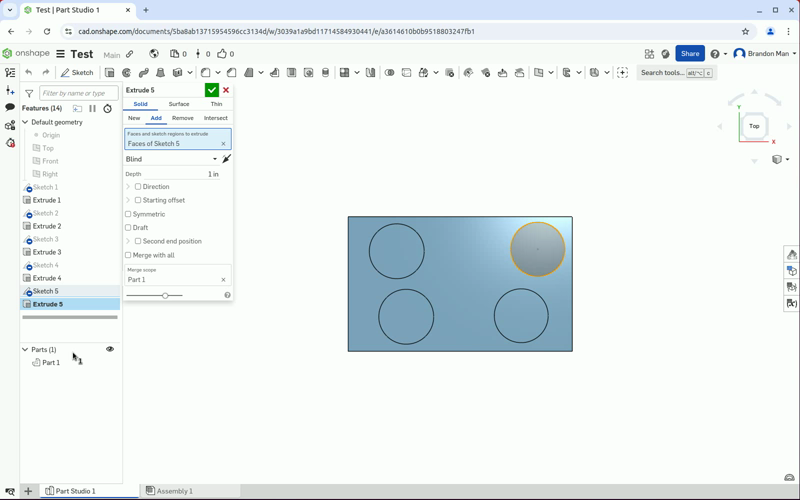
mouse_move(143, 106)
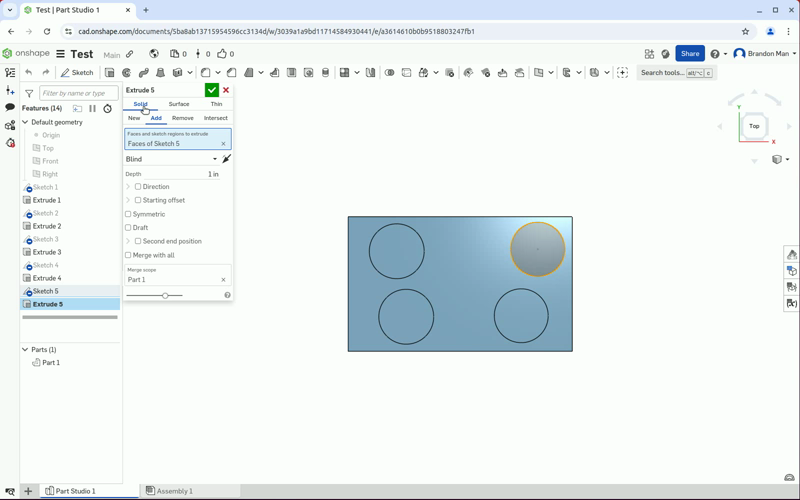
click(143, 106)
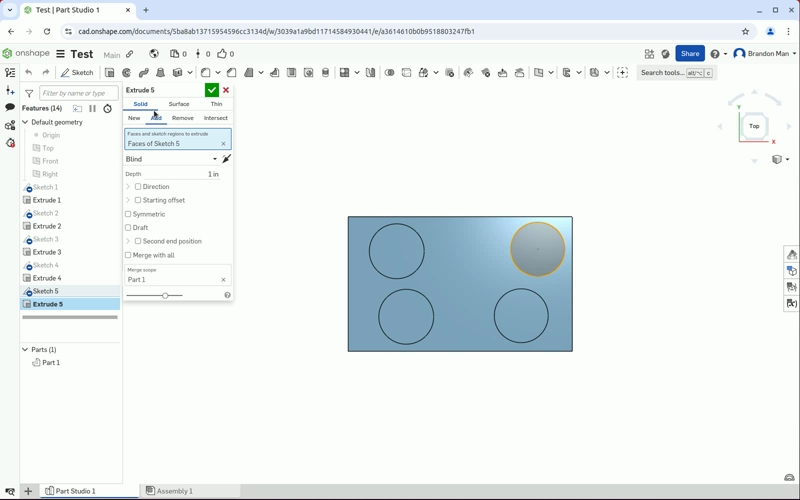
mouse_move(186, 120)
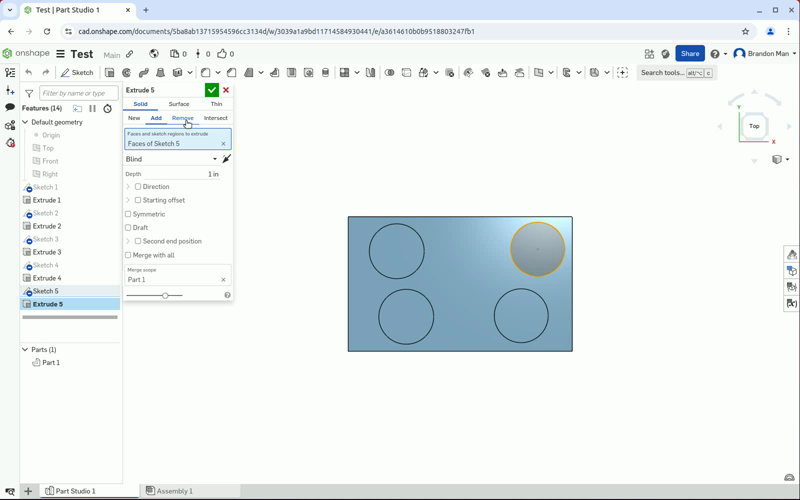
click(186, 120)
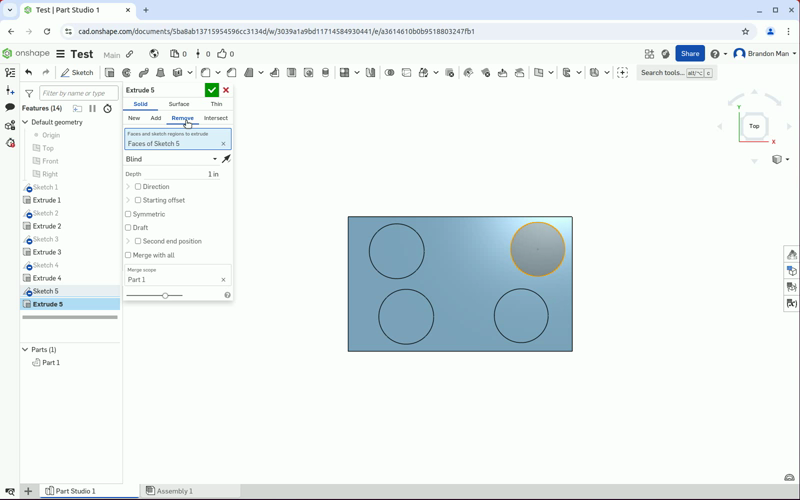
key(tab, 4)
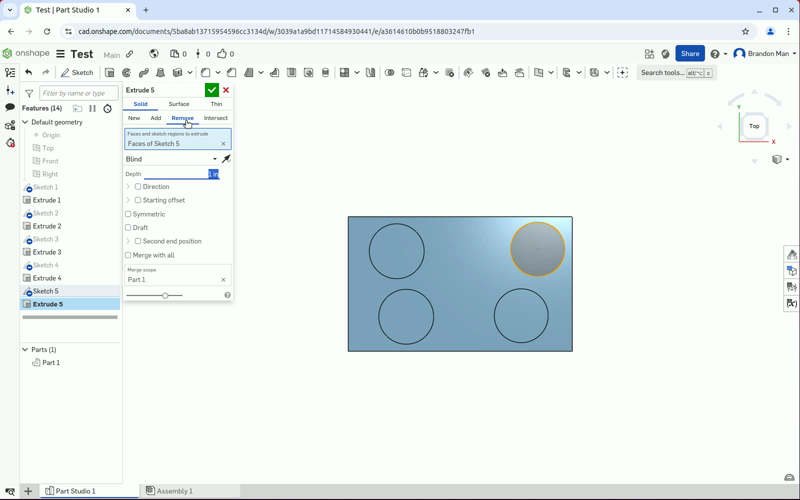
text(1.444)
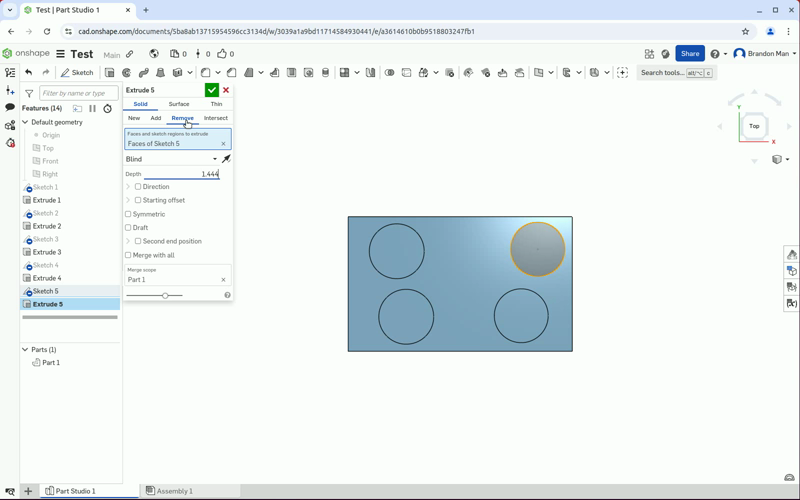
key(tab, 6)
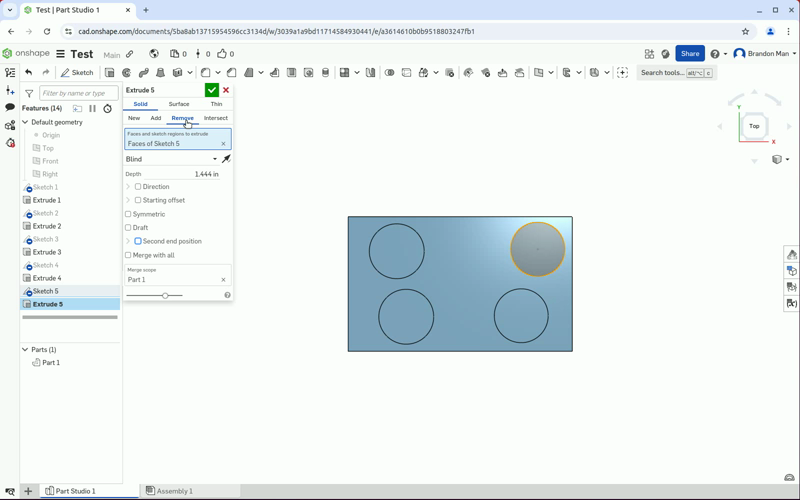
key(space)
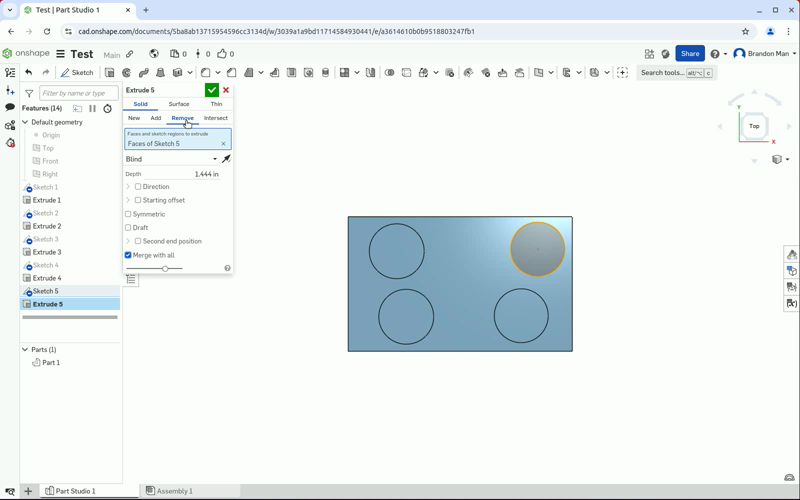
key(enter)
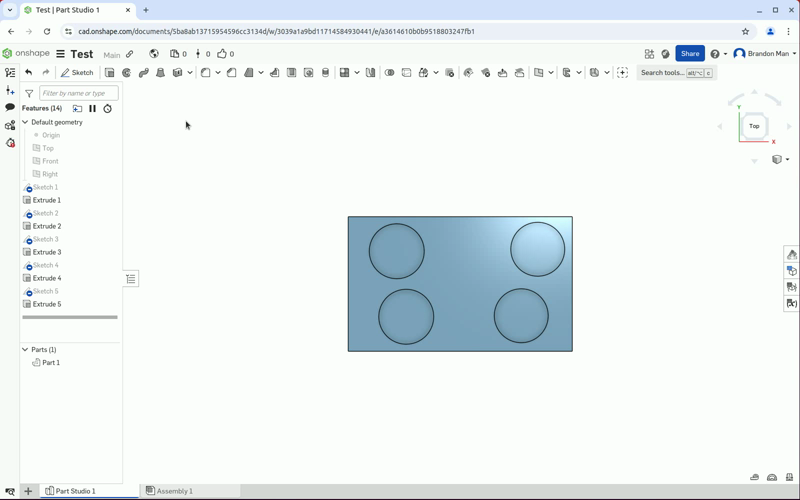
key(shift+h)
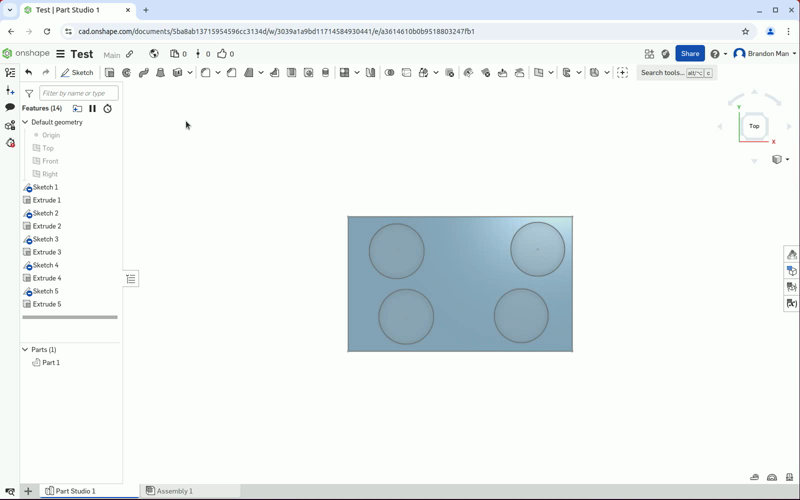
key(shift+h)
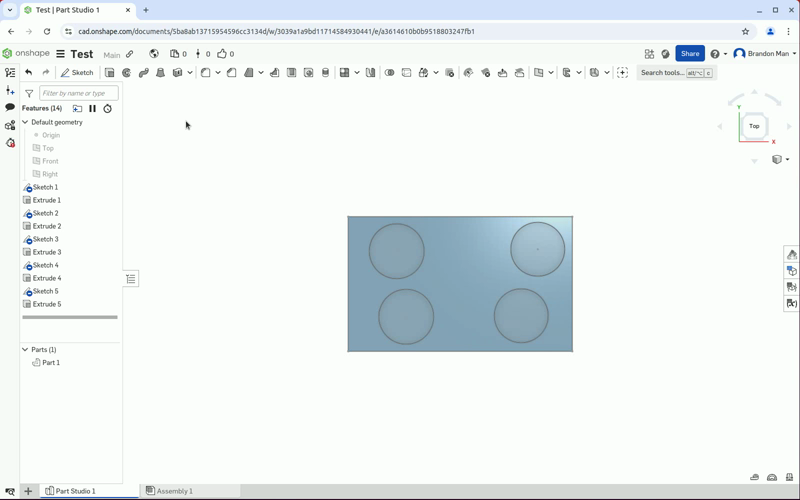
key(shift+7)
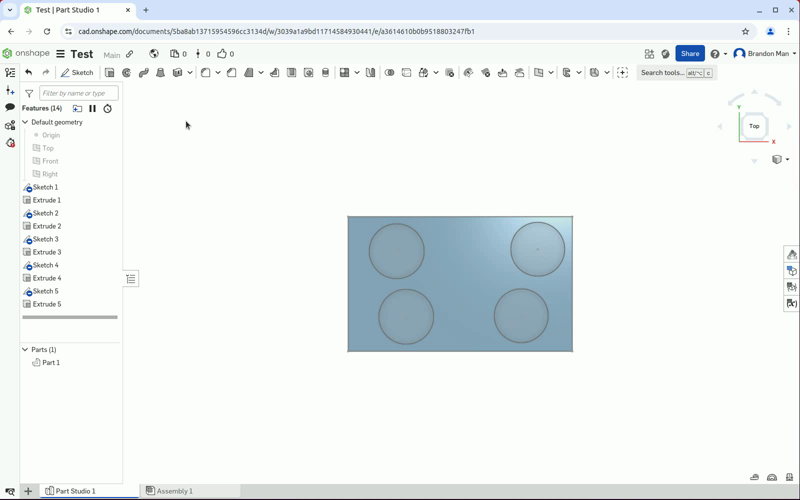
key(up, 3)
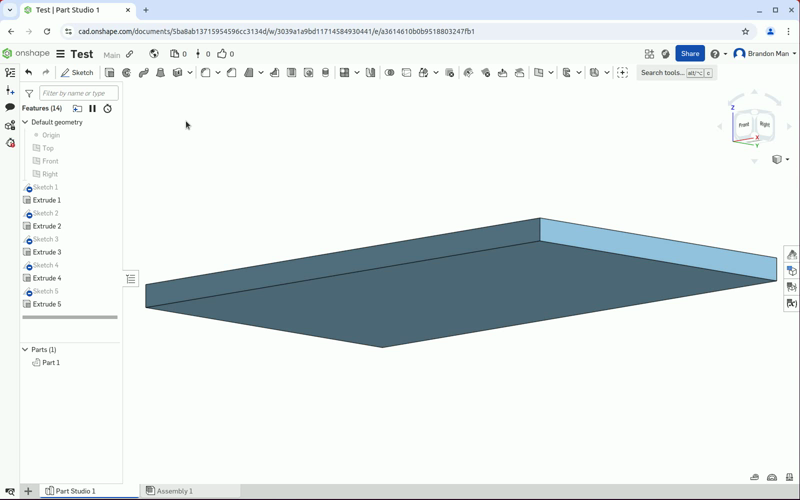
key(left, 3)
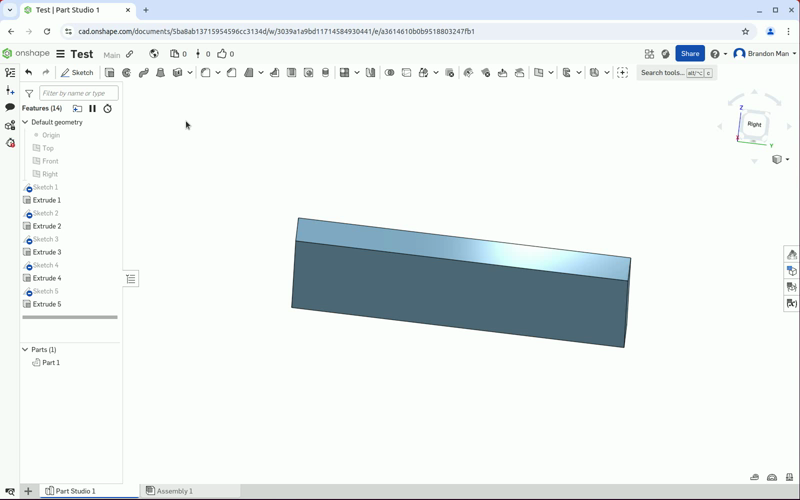
key(right, 3)
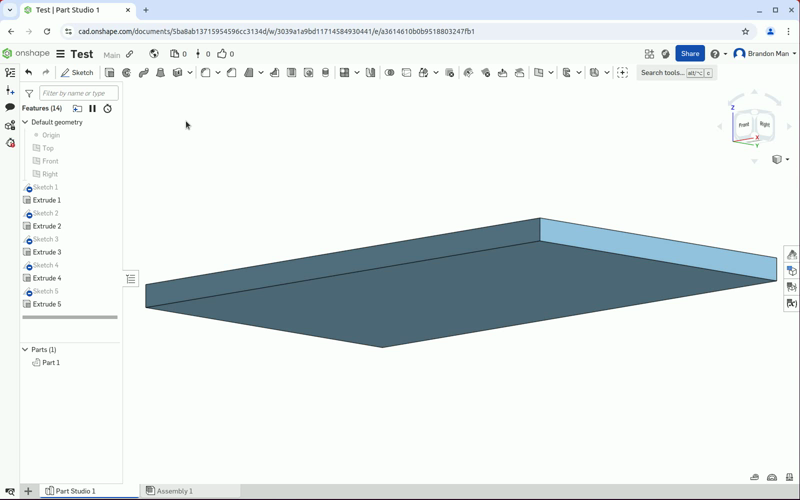
key(down, 3)
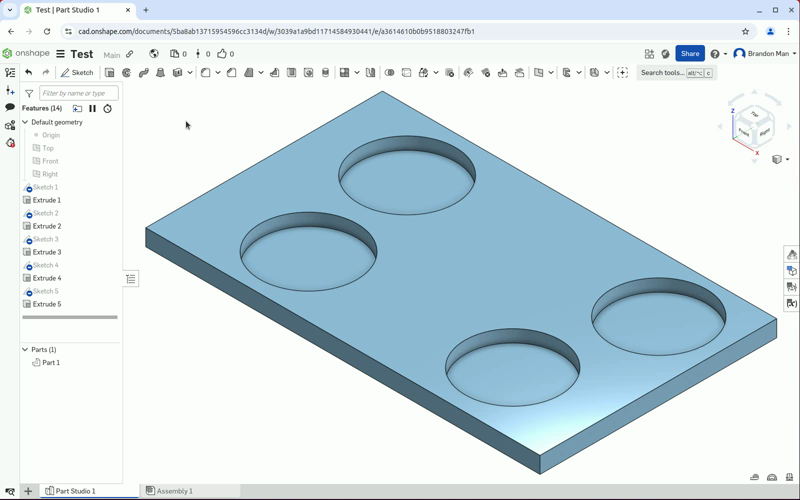
mouse_move(73, 189)
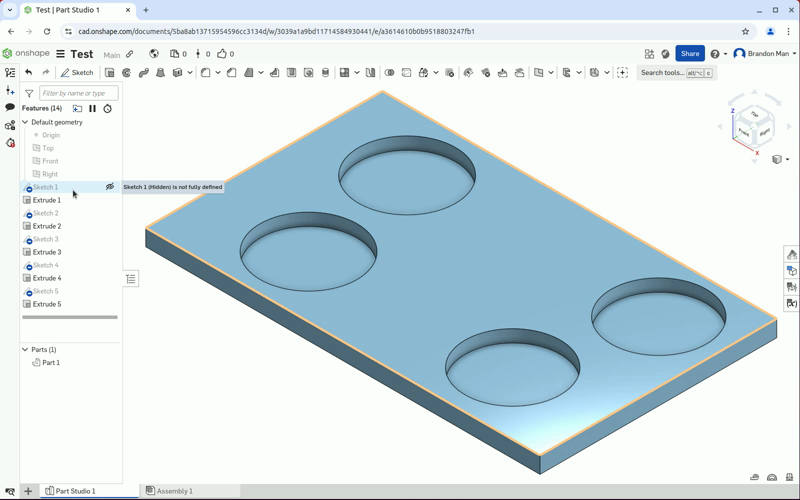
click(73, 189)